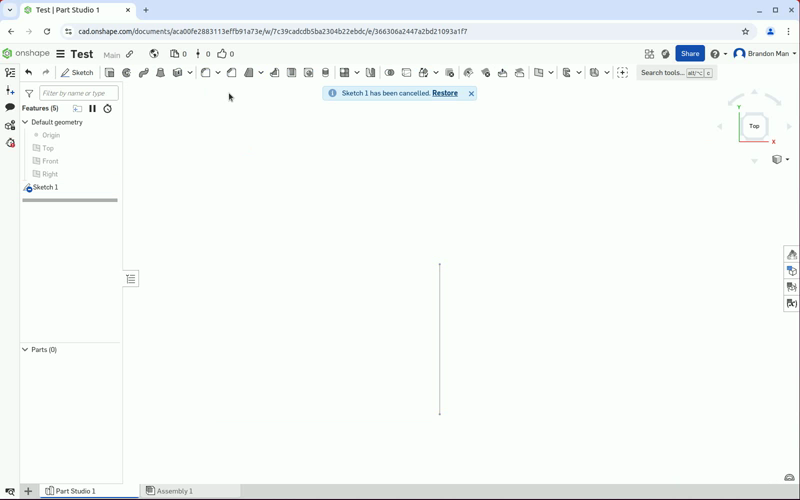
key(shift+h)
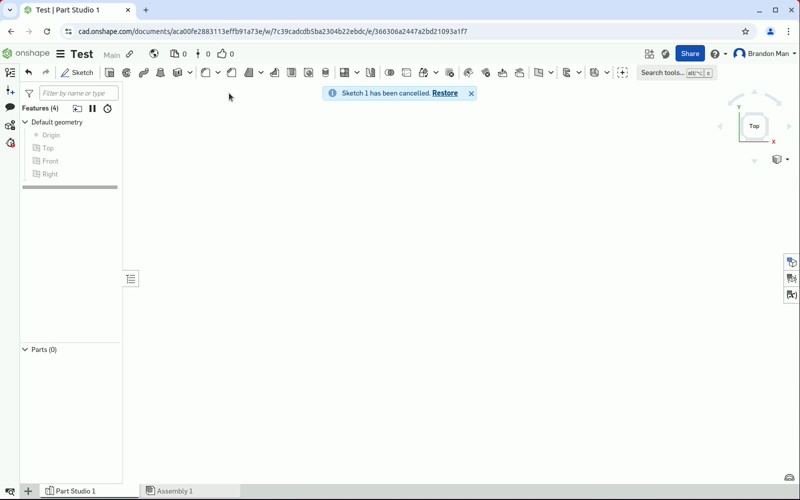
mouse_move(73, 352)
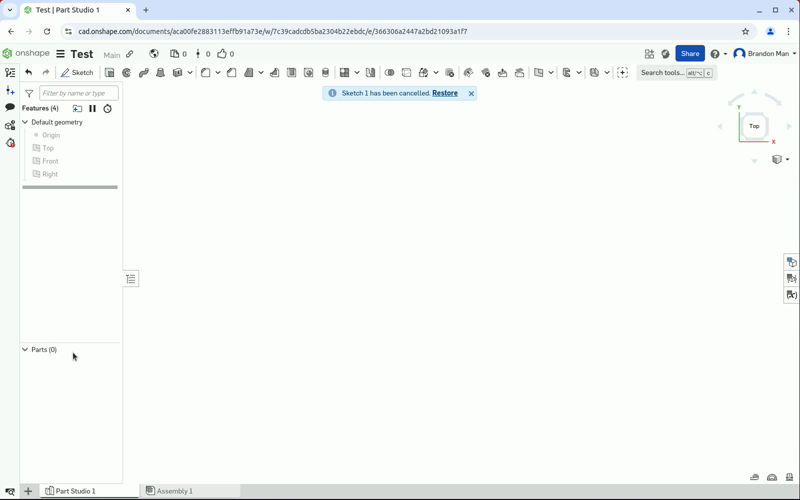
key(y)
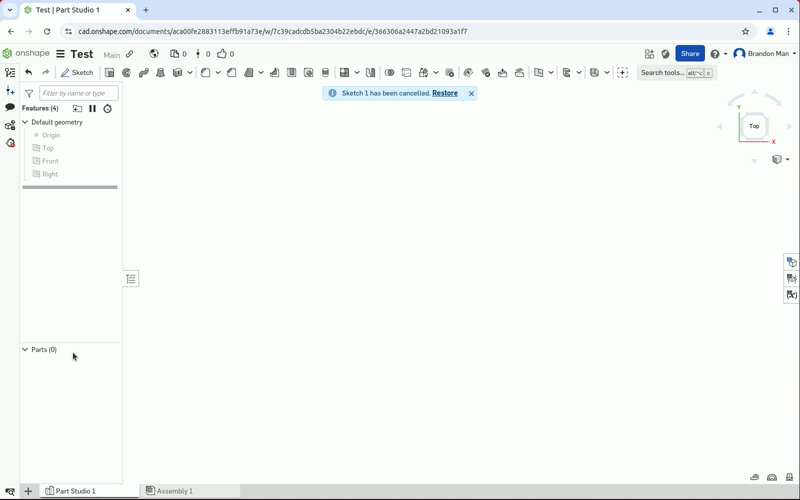
key(shift+p)
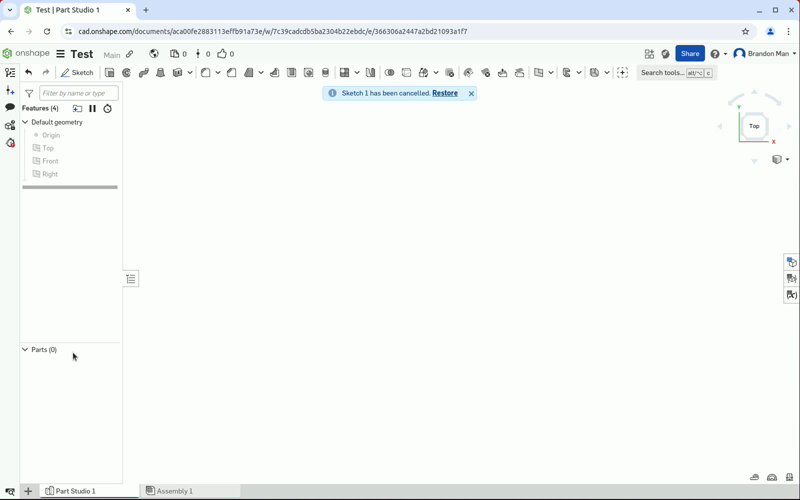
key(space)
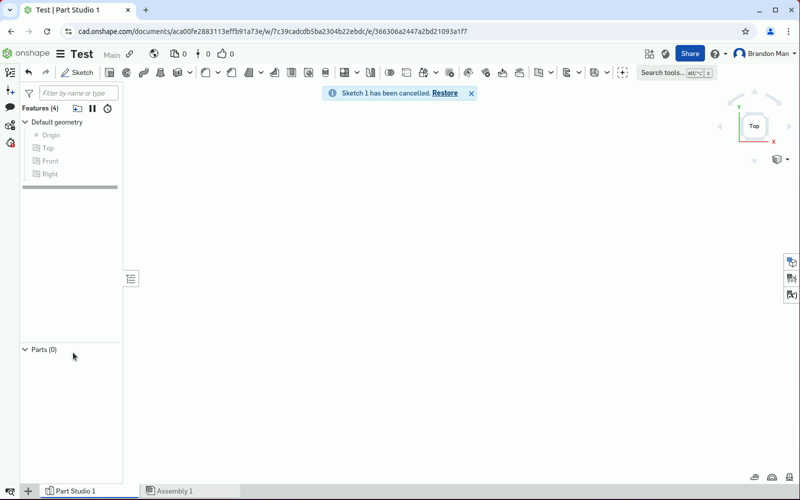
key_down(shift)
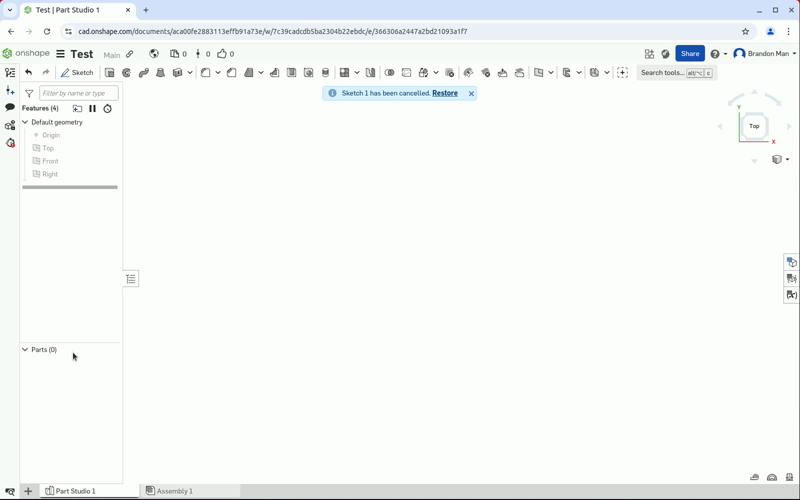
key(up)
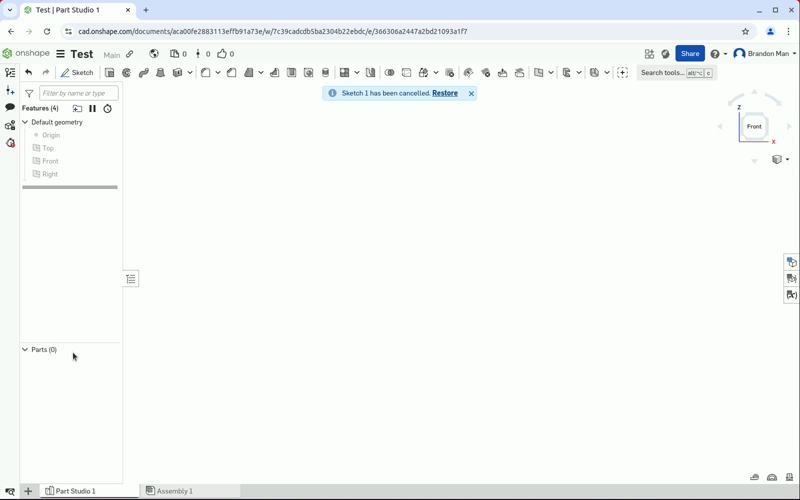
key_up(shift)
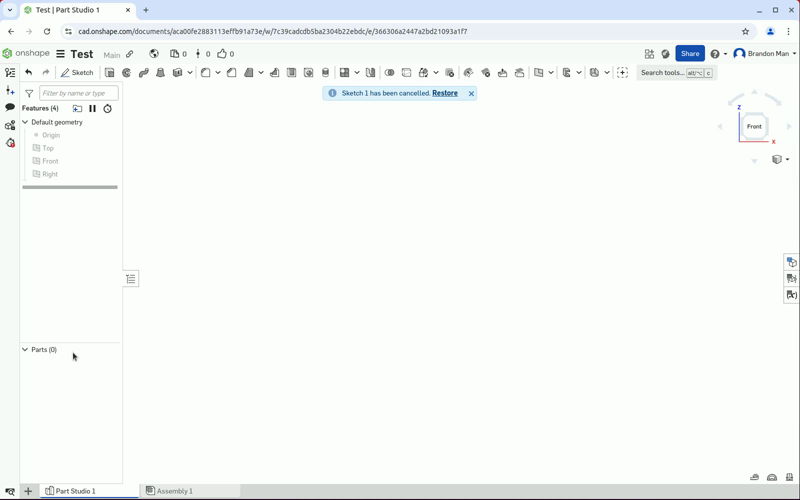
mouse_move(73, 352)
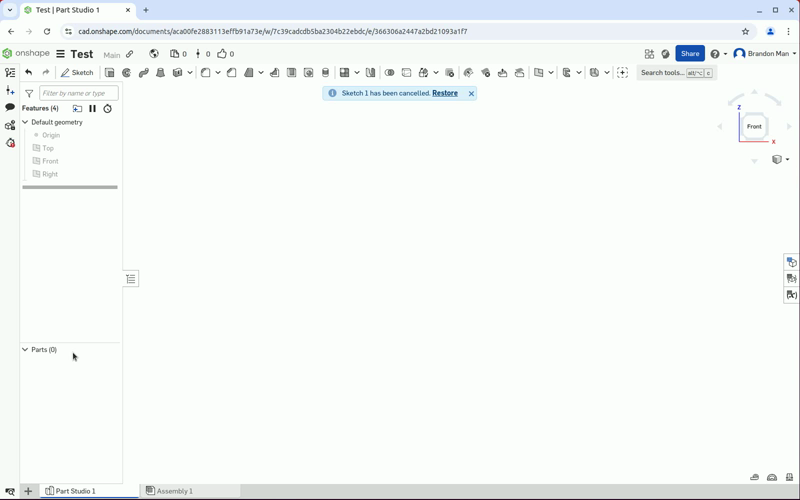
key(shift+y)
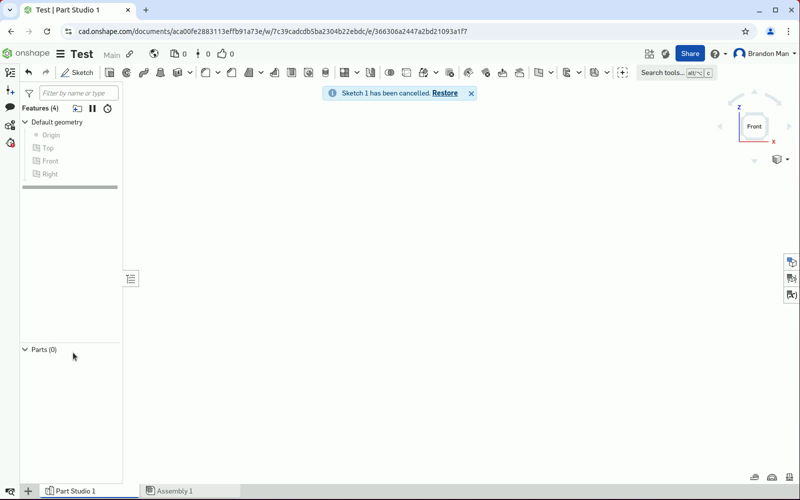
key(shift+s)
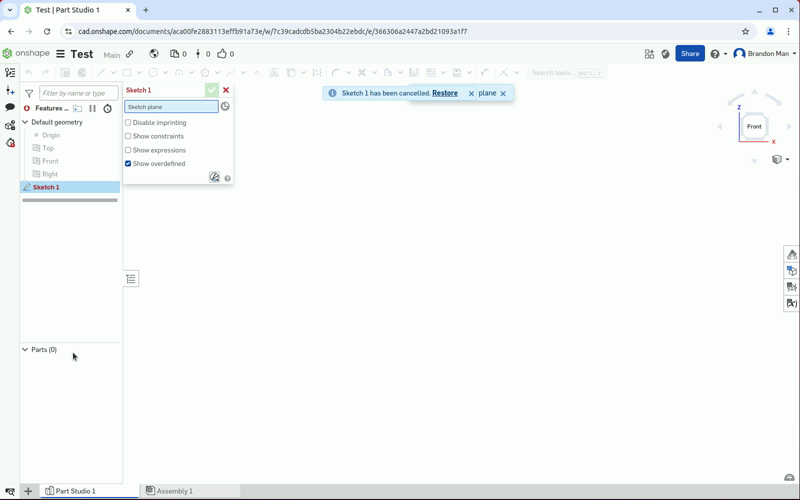
mouse_move(73, 163)
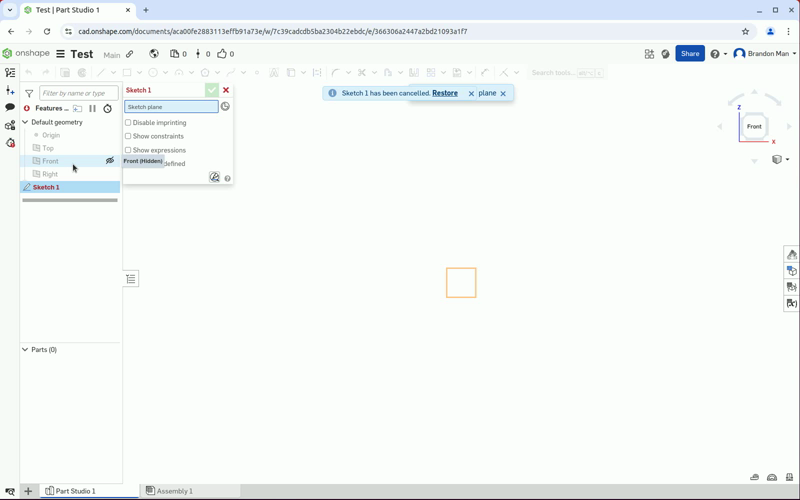
click(73, 163)
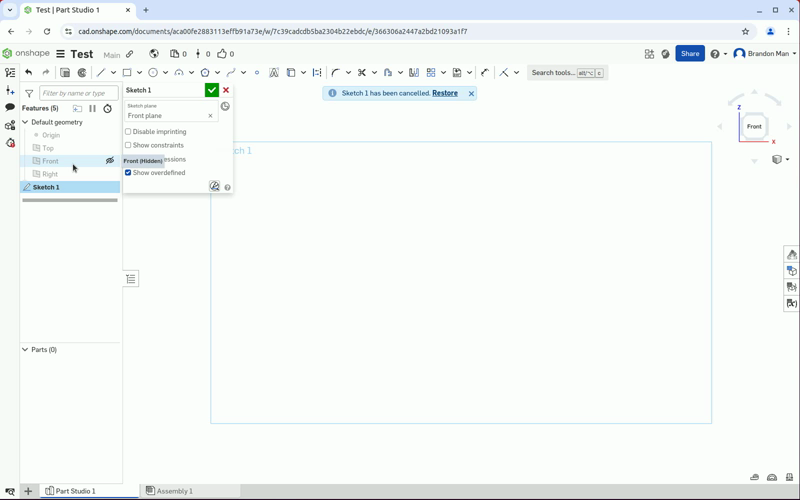
mouse_move(73, 352)
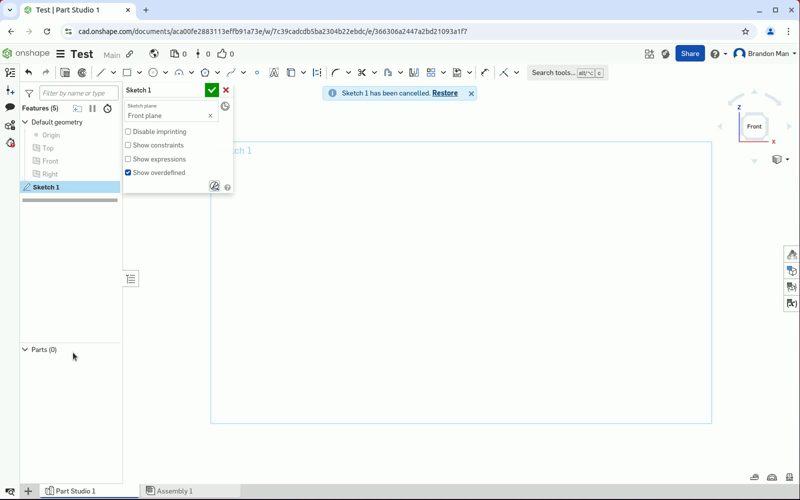
key(y)
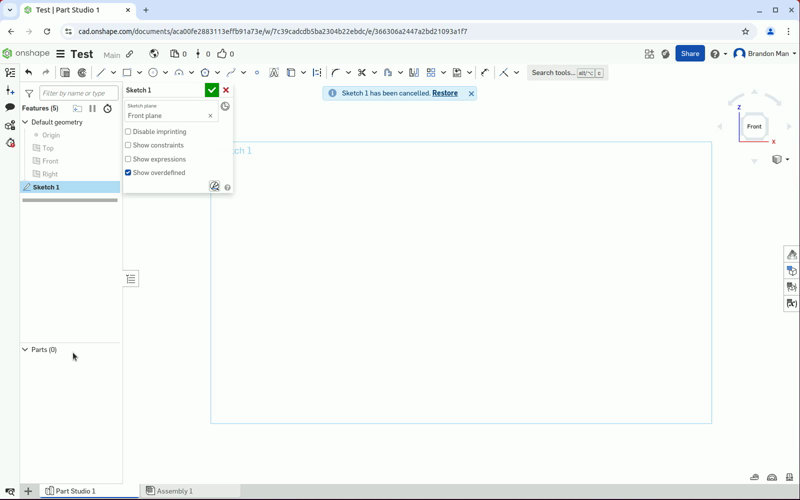
key(c)
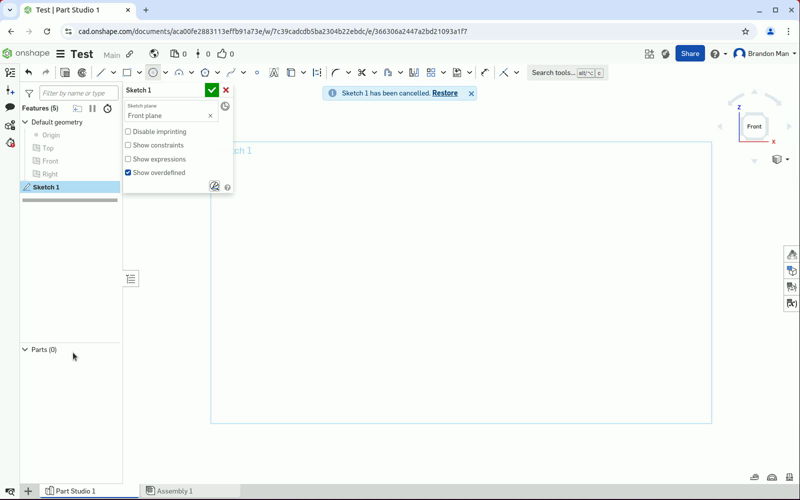
key_down(shift)
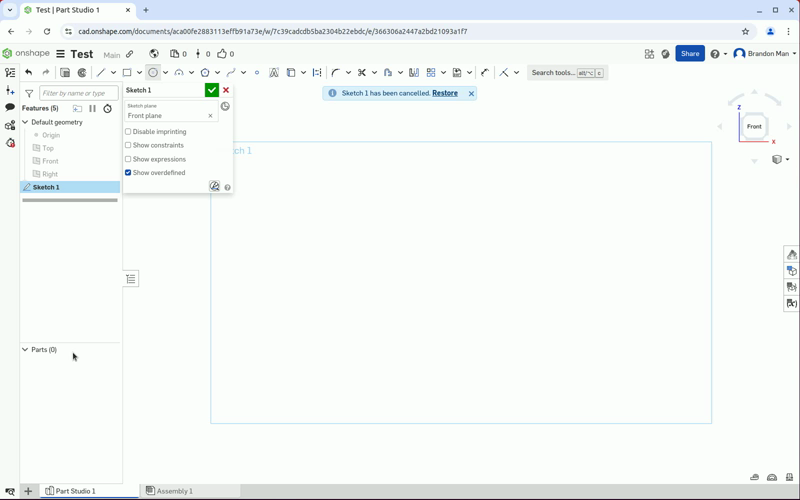
mouse_move(461, 282)
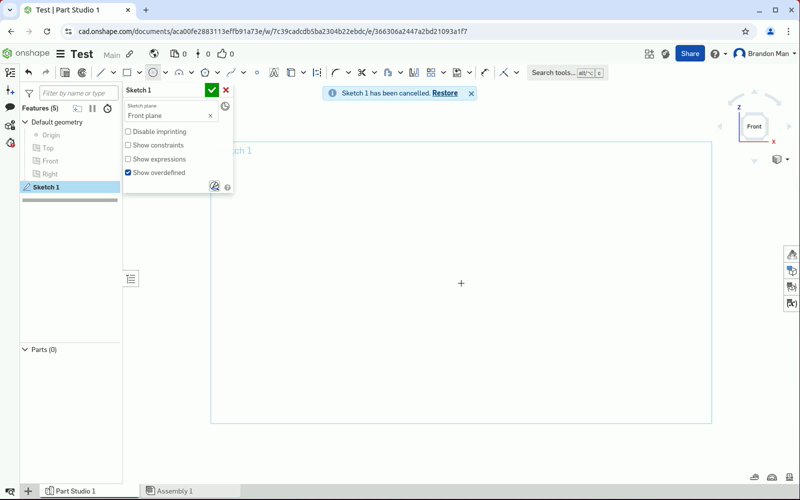
click(461, 282)
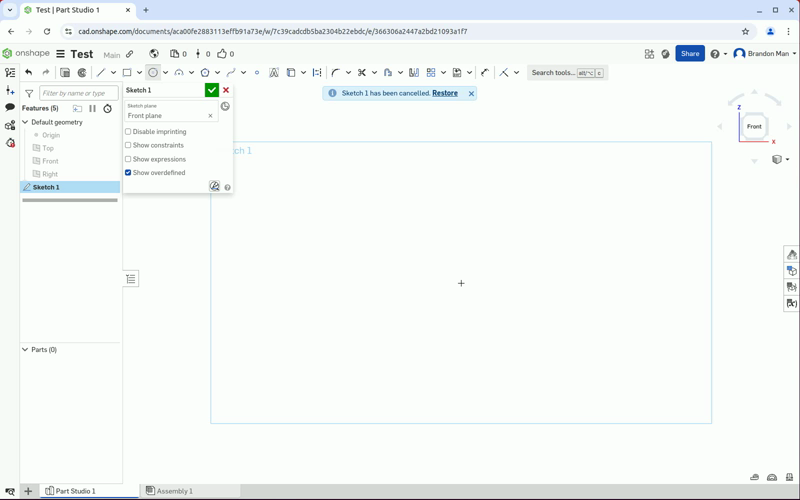
key_up(shift)
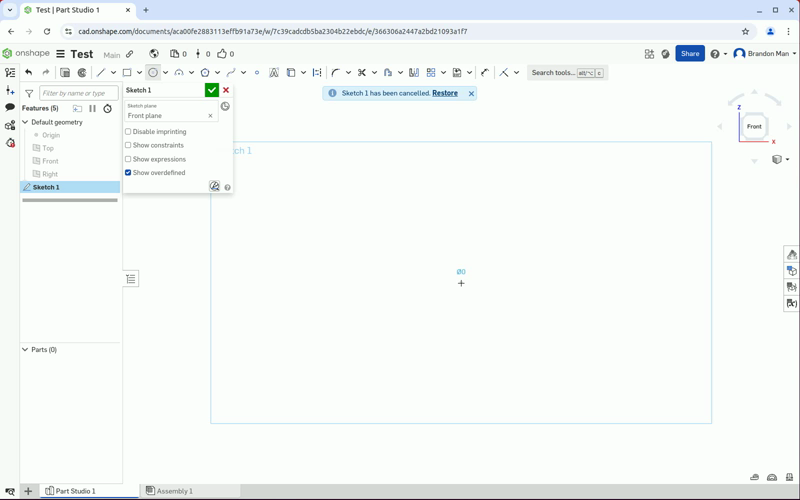
mouse_move(497, 282)
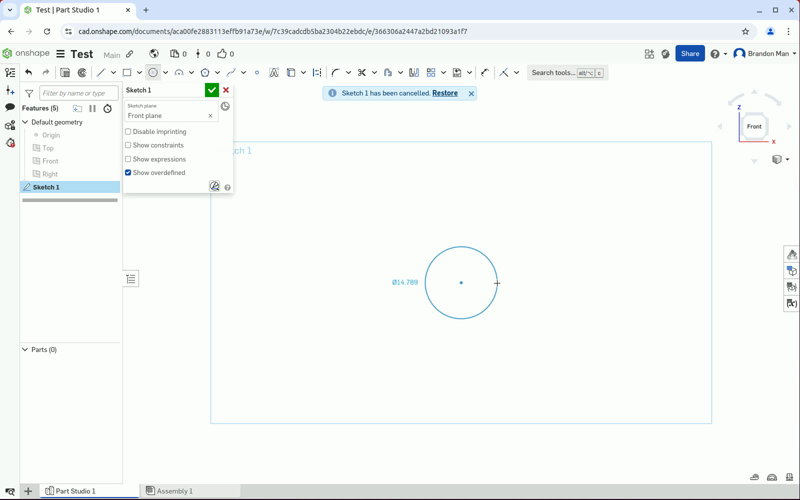
click(497, 282)
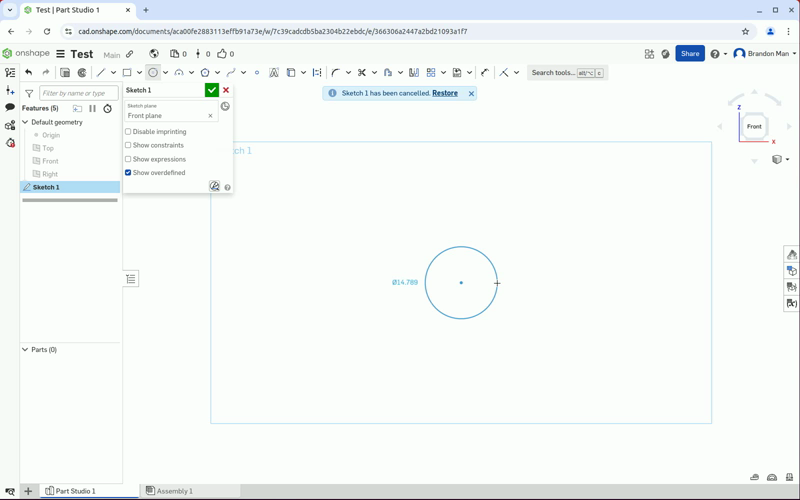
key(esc)
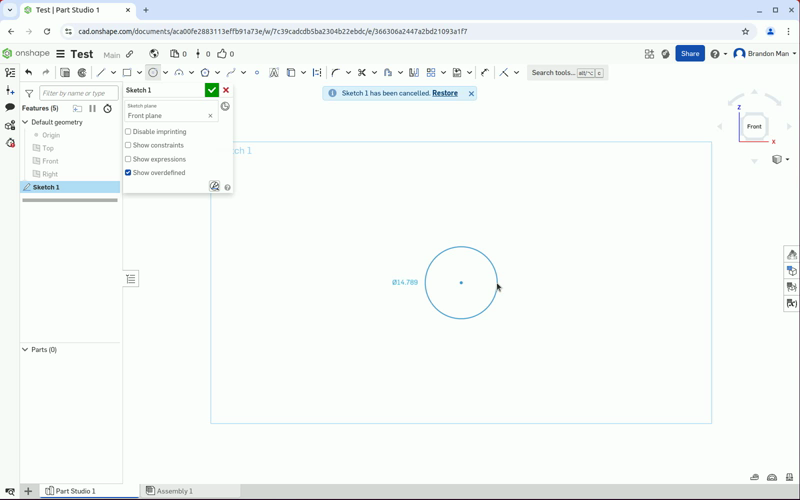
key(c)
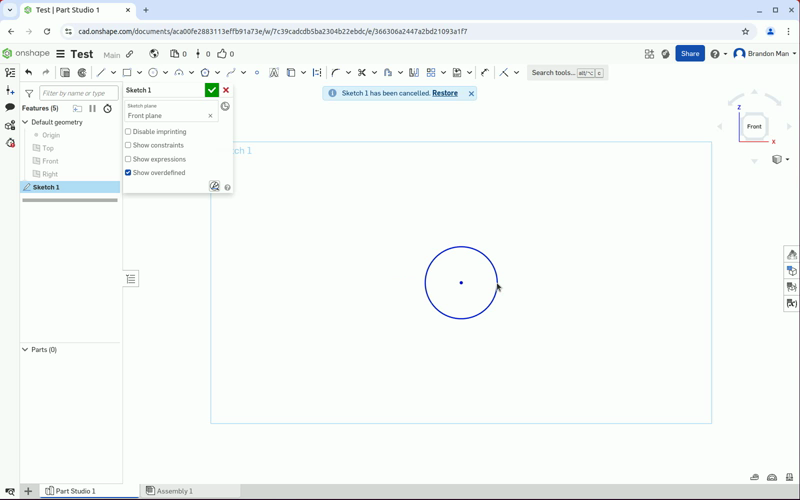
key_down(shift)
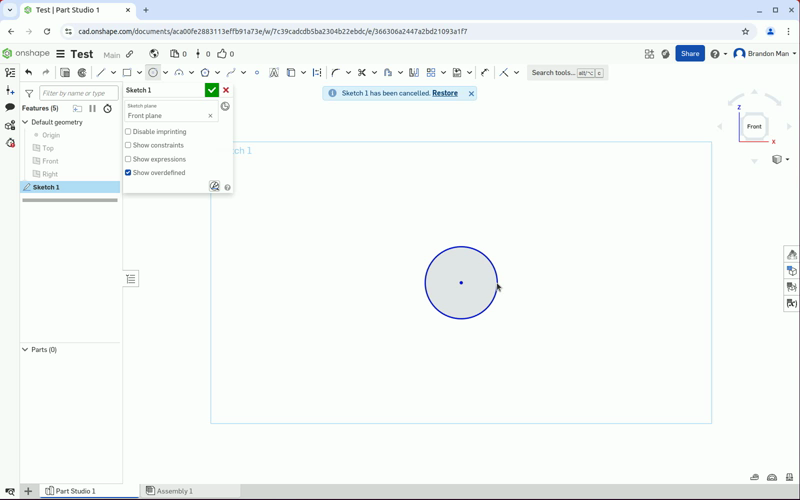
mouse_move(461, 282)
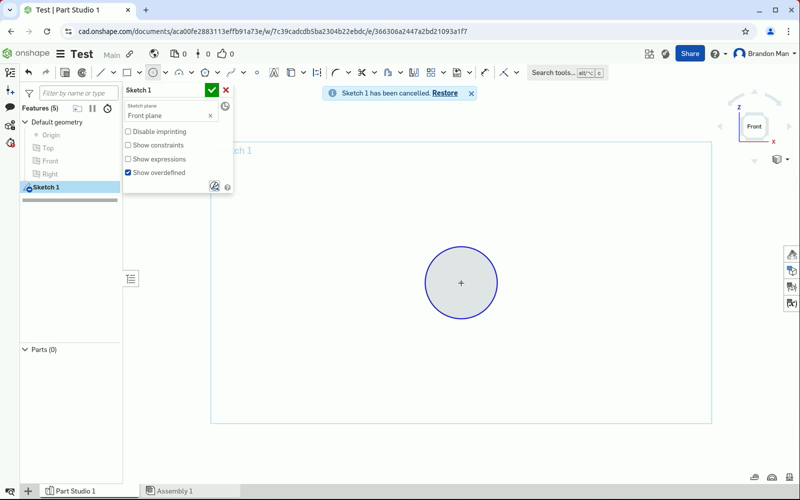
click(461, 282)
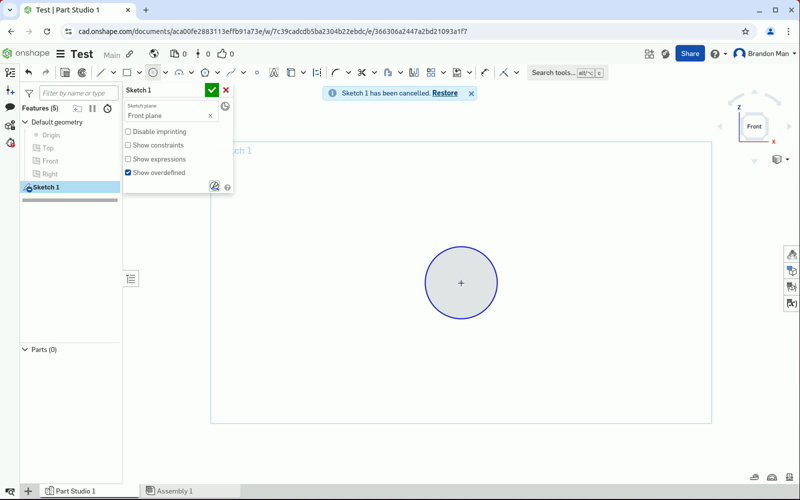
key_up(shift)
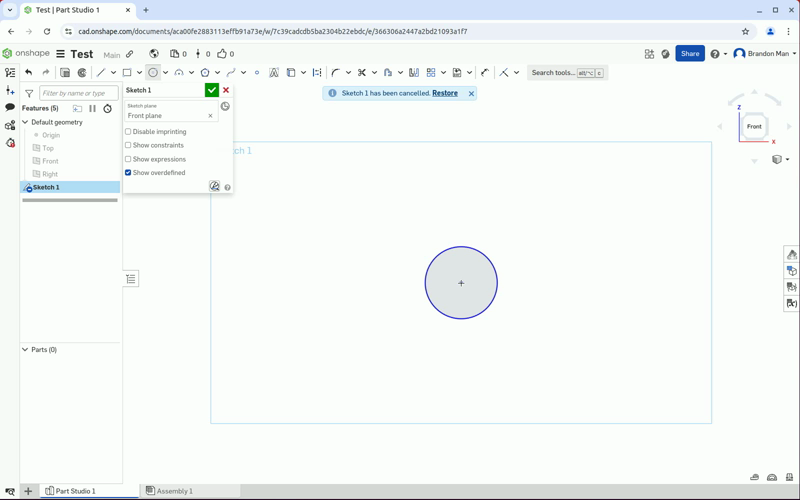
mouse_move(479, 282)
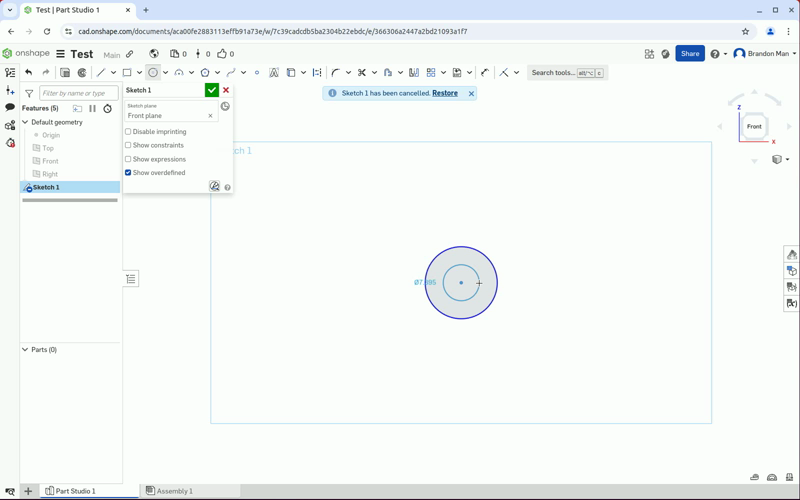
click(479, 282)
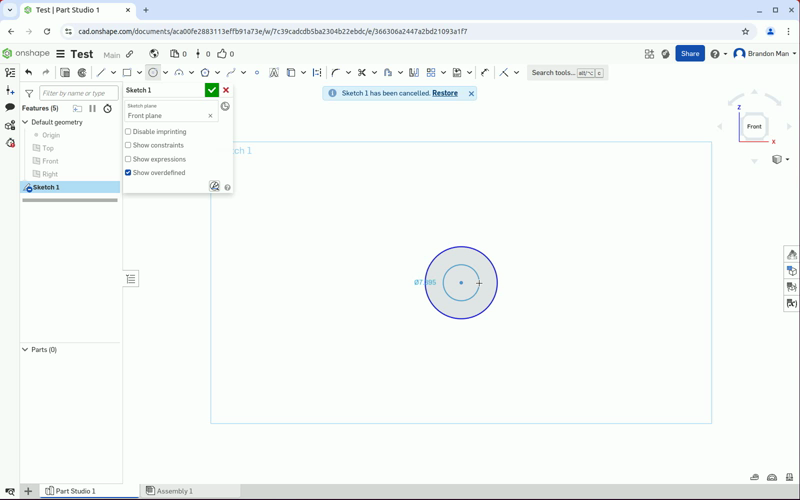
key(esc)
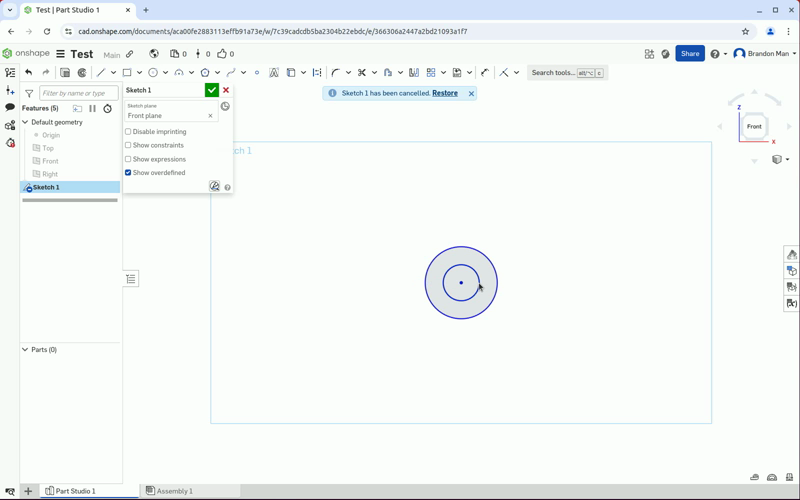
mouse_move(491, 271)
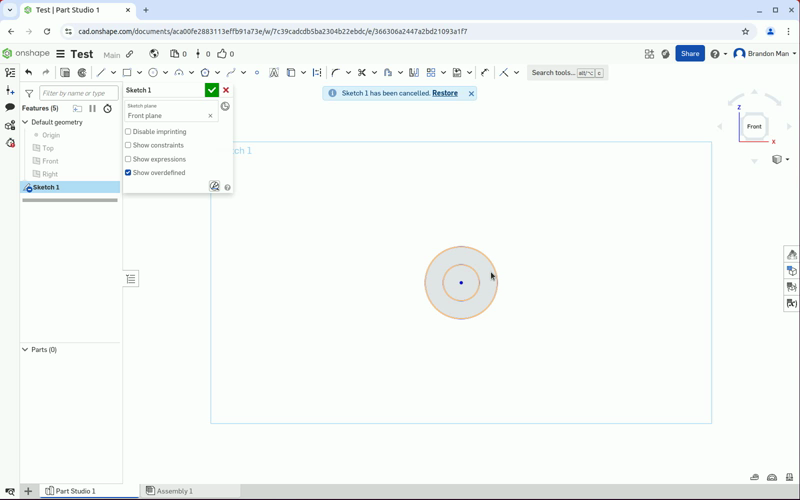
click(491, 271)
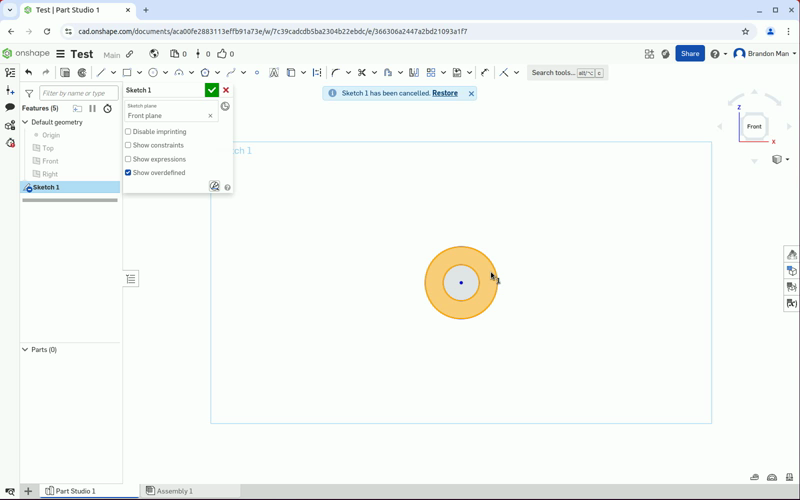
mouse_move(73, 352)
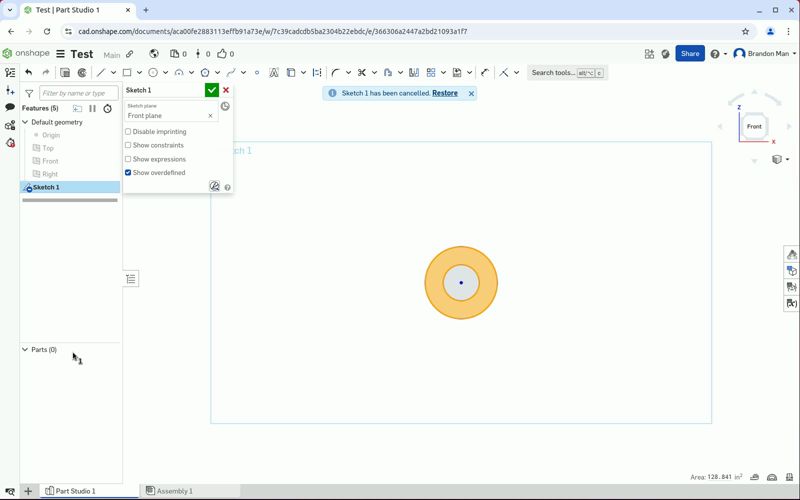
key(shift+y)
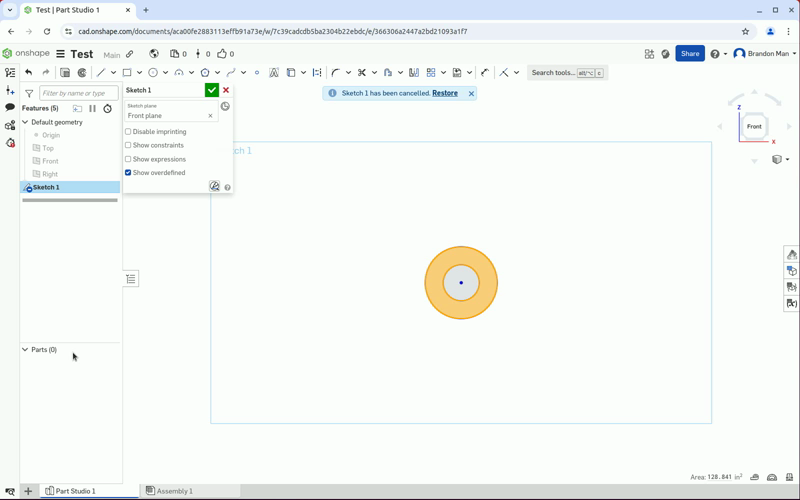
key(shift+e)
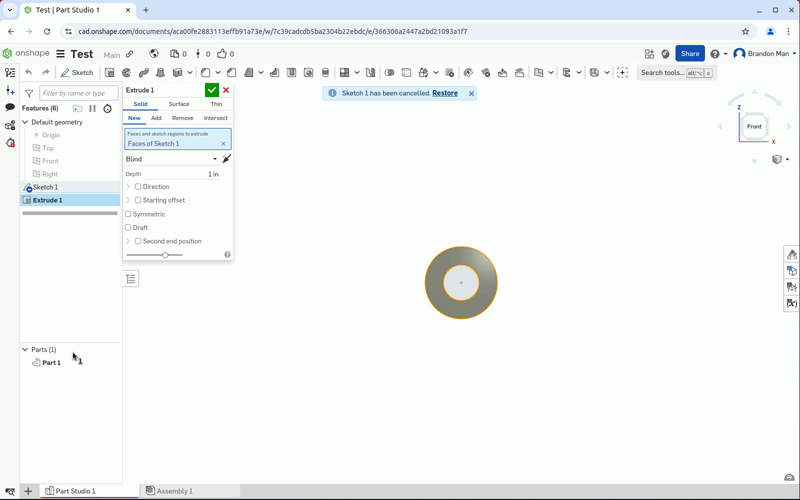
mouse_move(143, 106)
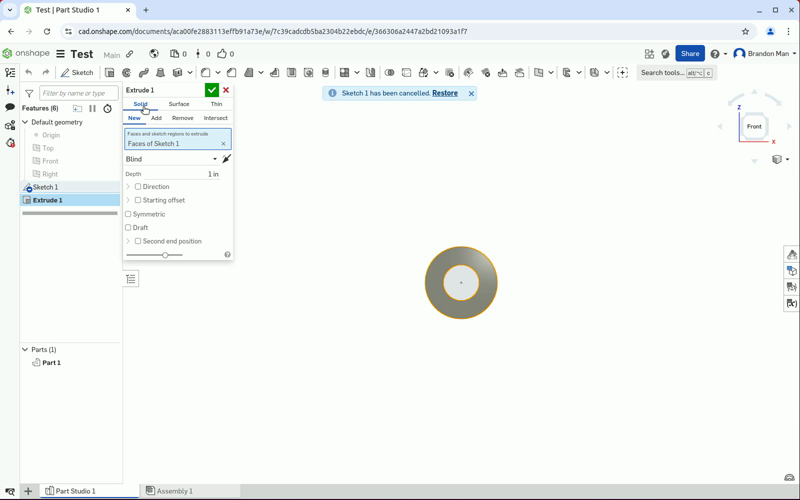
click(143, 106)
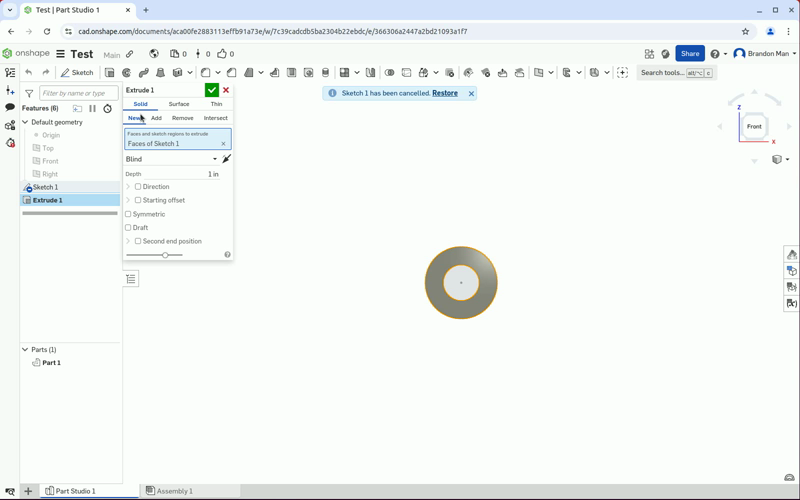
mouse_move(137, 120)
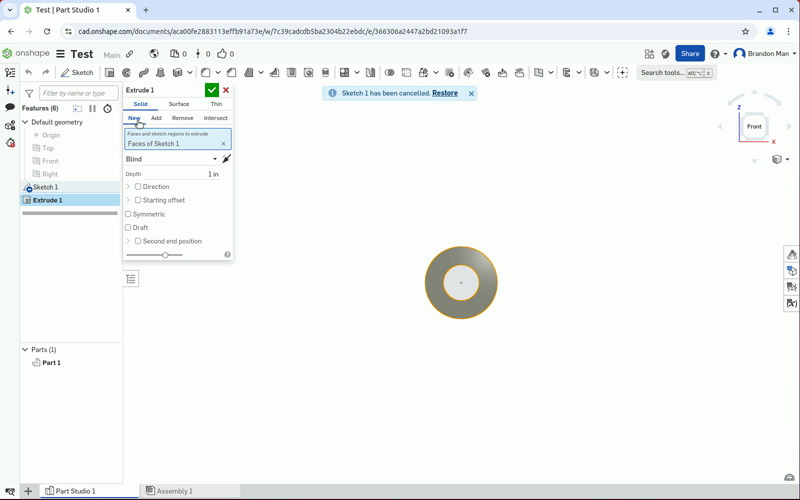
click(137, 120)
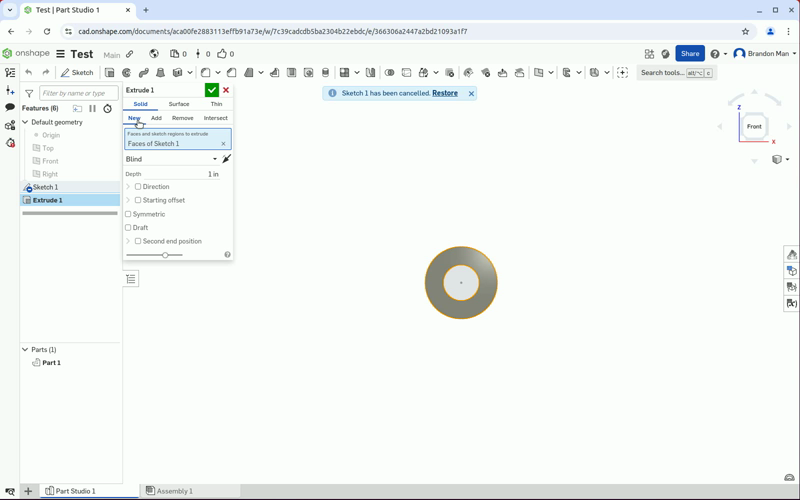
key(tab, 4)
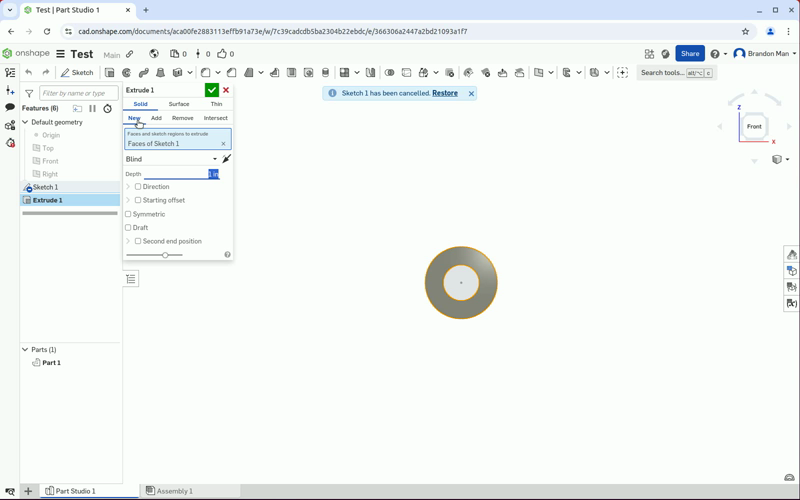
text(3.611)
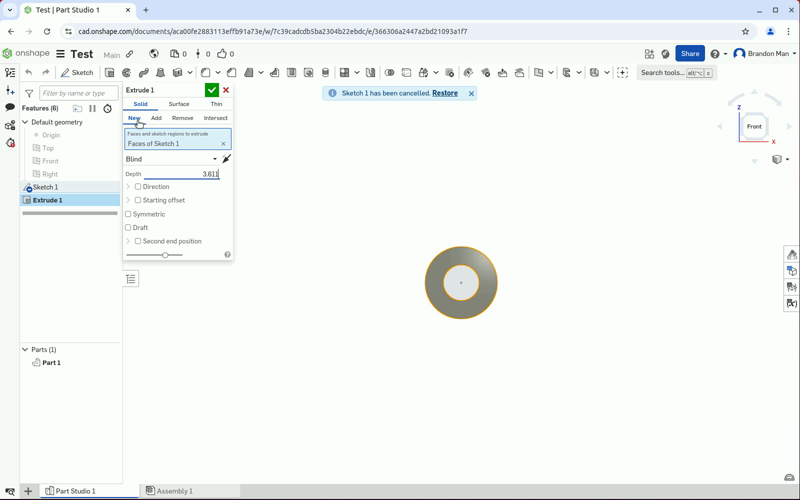
key(enter)
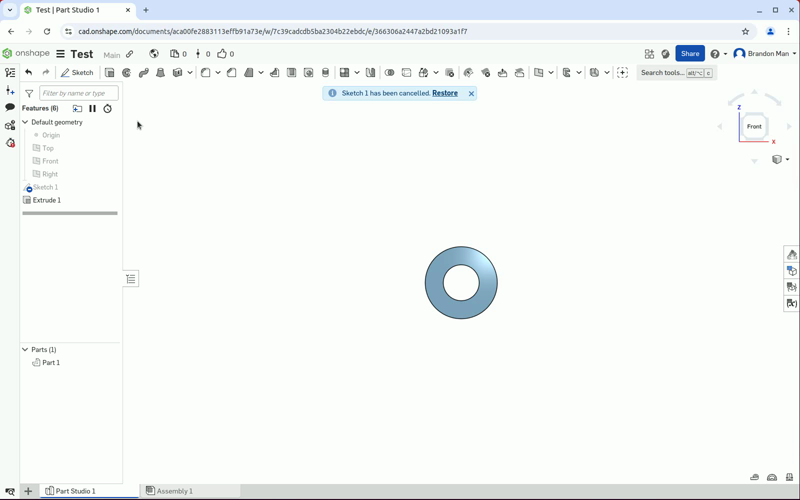
key(shift+h)
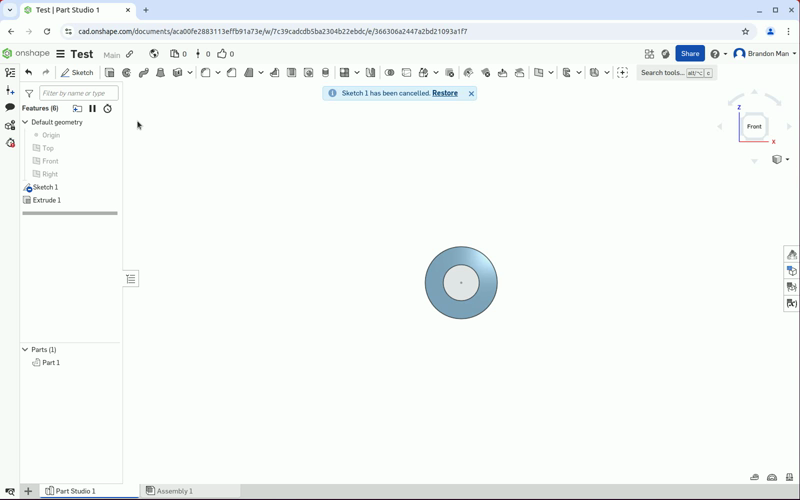
key(shift+h)
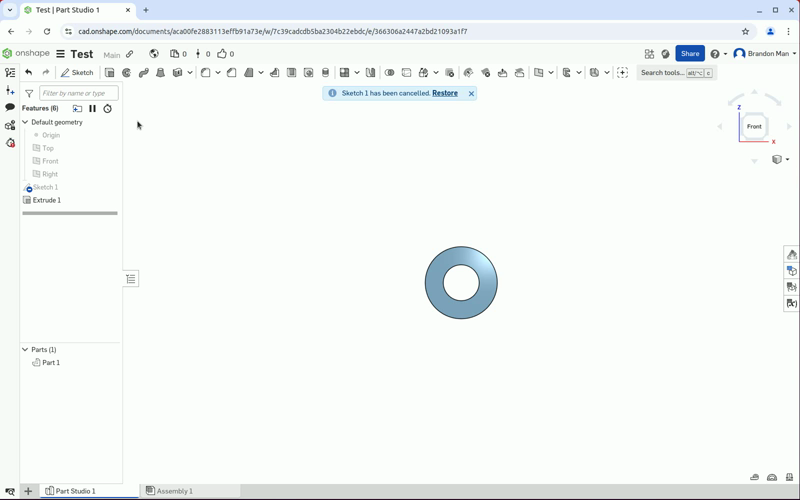
mouse_move(73, 189)
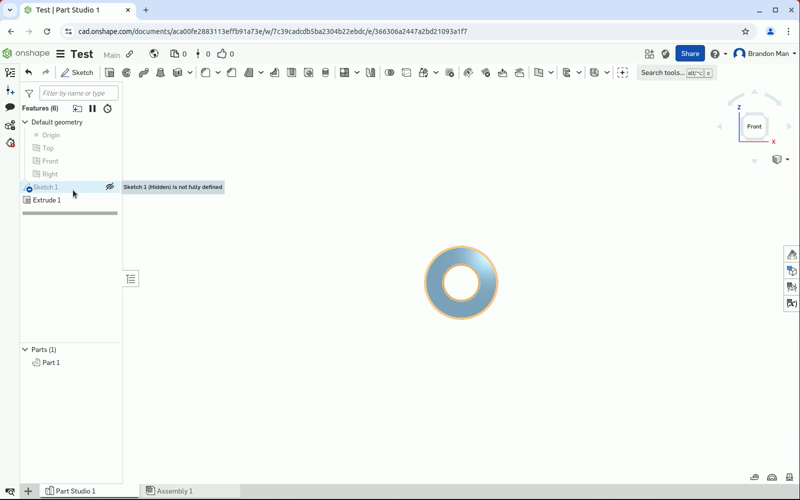
click(73, 189)
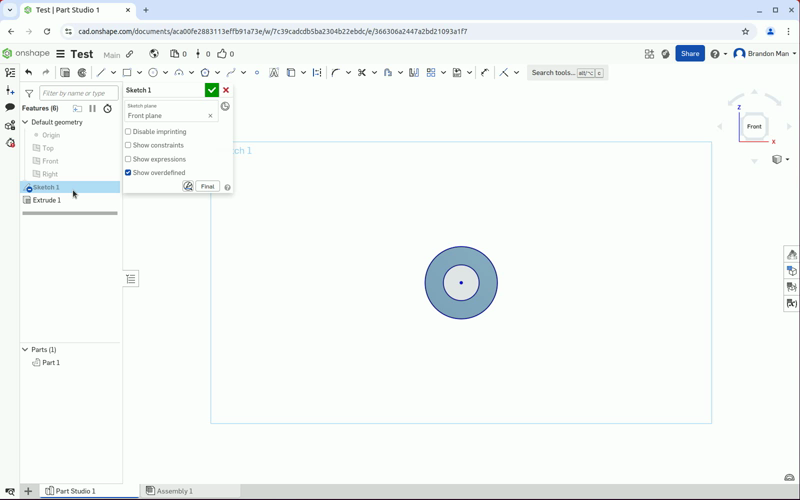
mouse_move(229, 92)
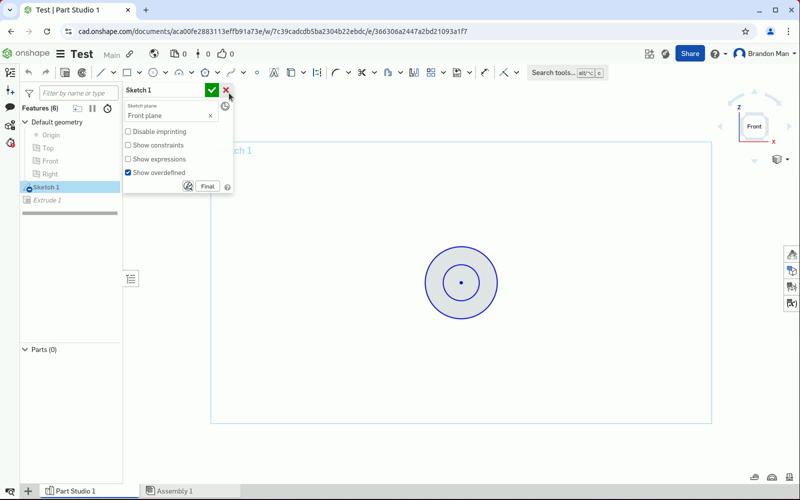
click(229, 92)
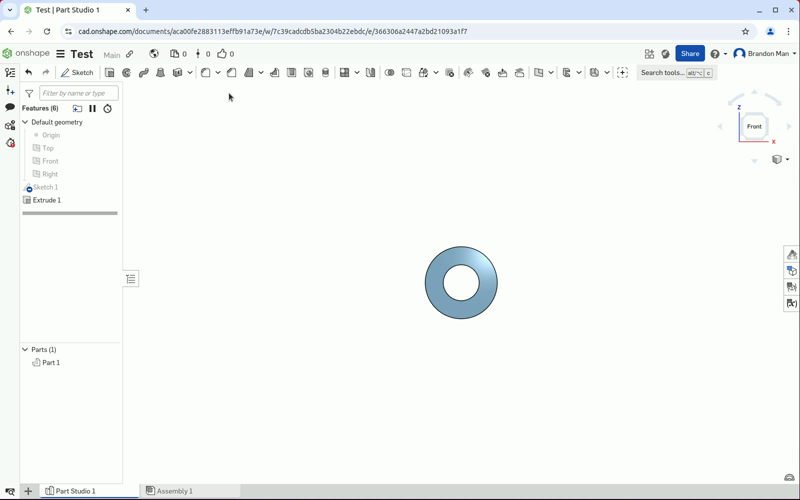
mouse_move(541, 75)
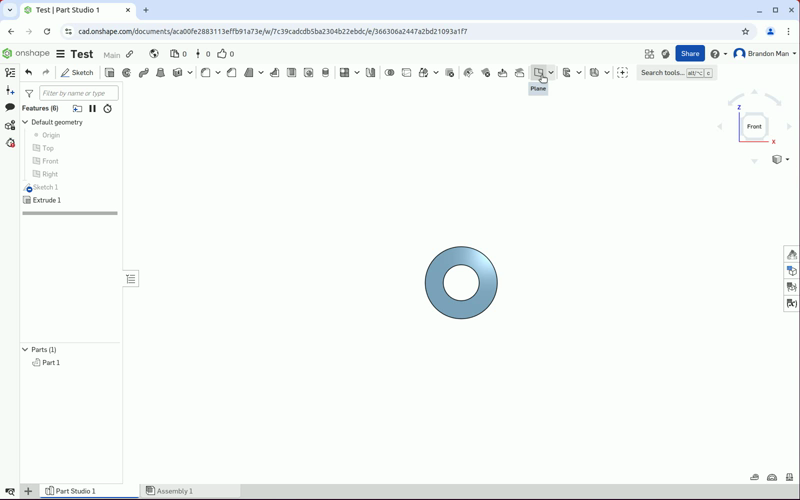
click(541, 75)
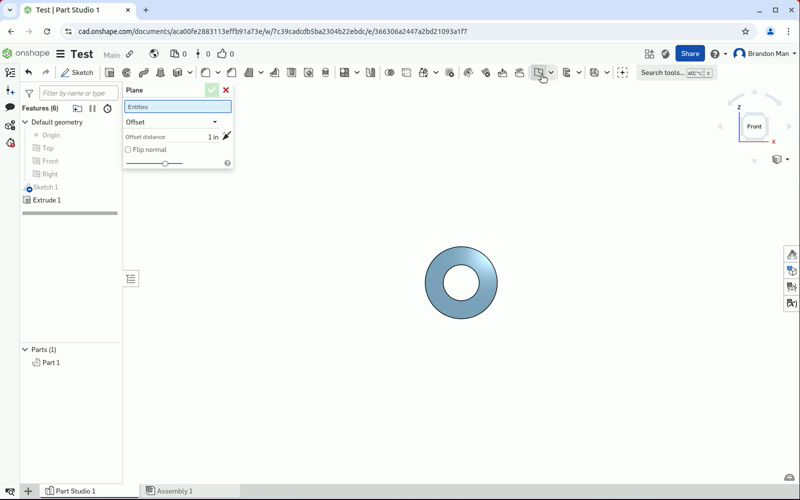
mouse_move(73, 163)
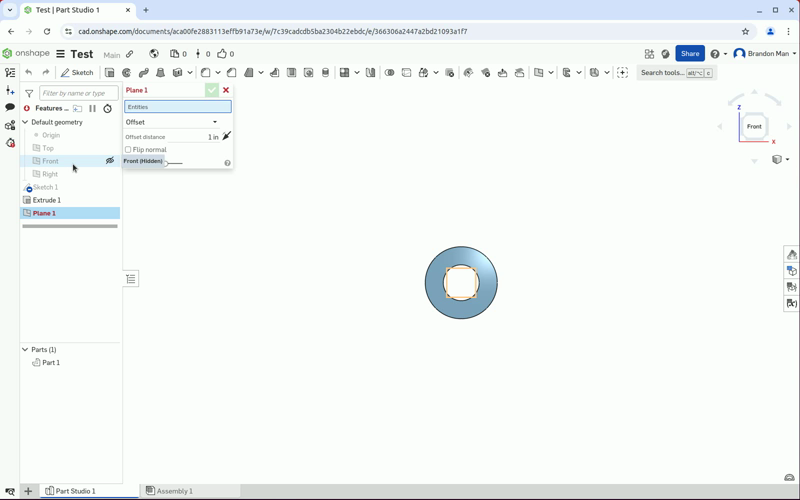
click(73, 163)
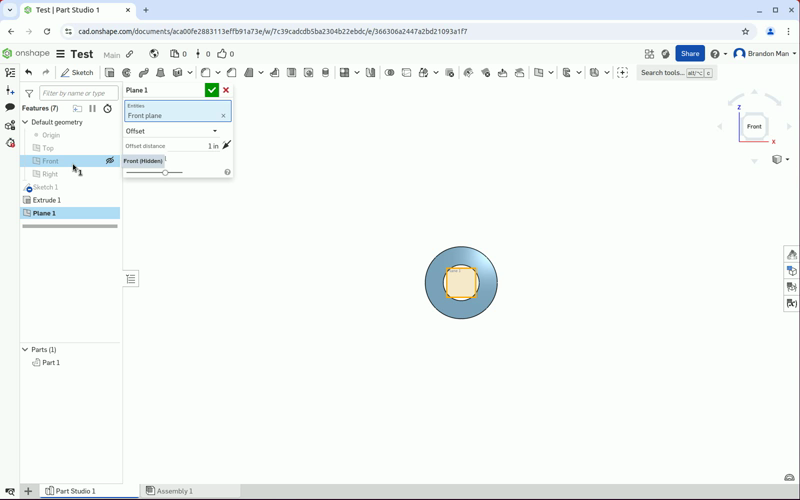
key(tab, 2)
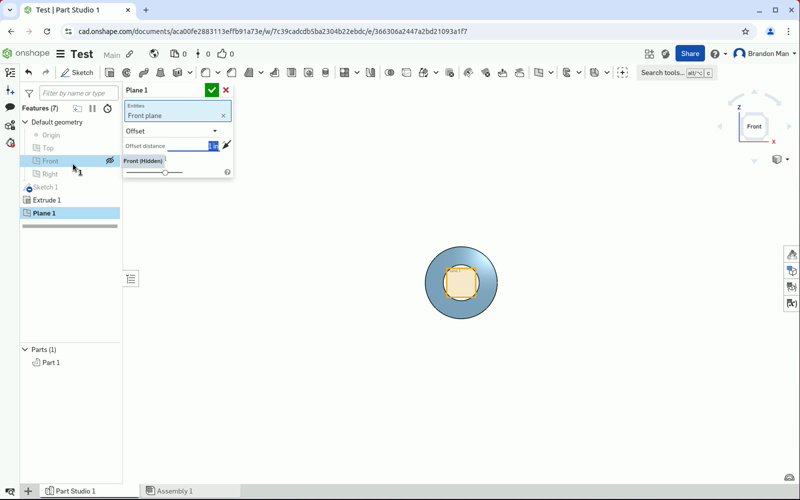
text(3.605)
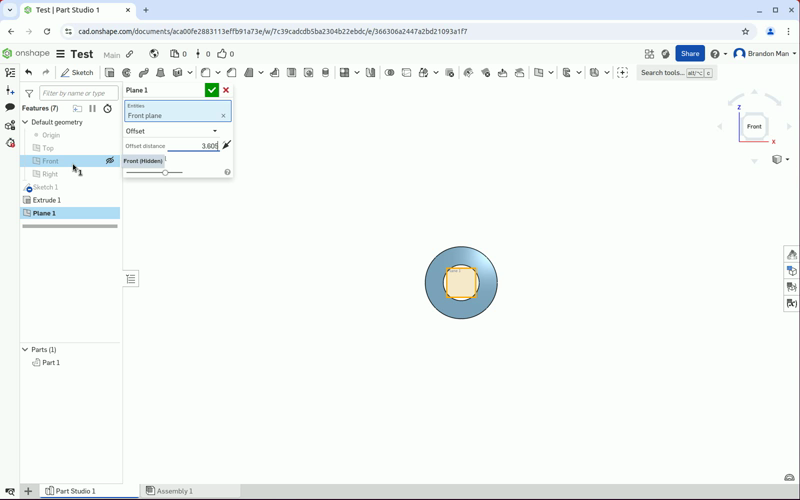
key(enter, 2)
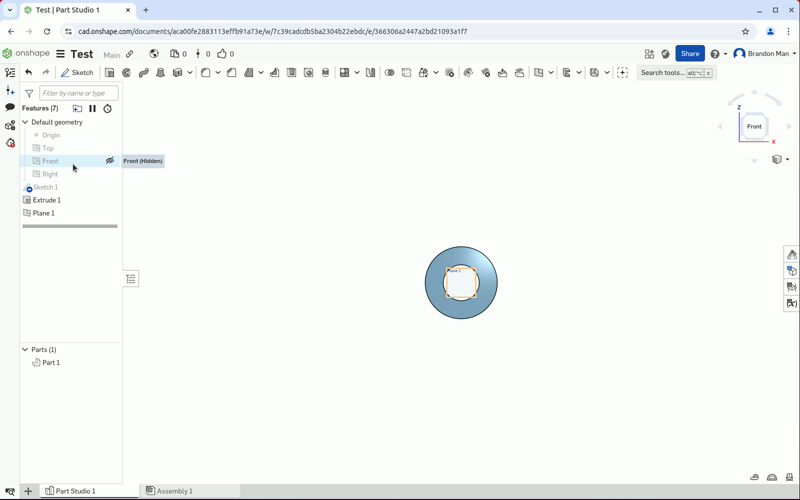
key(shift+s)
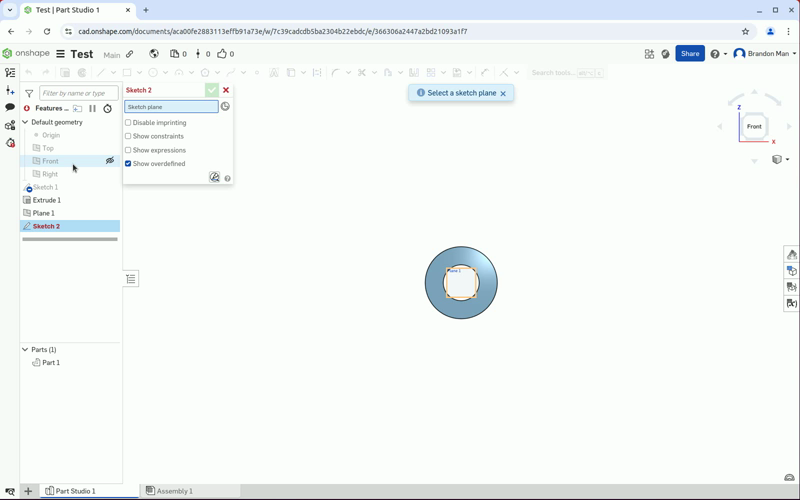
mouse_move(73, 215)
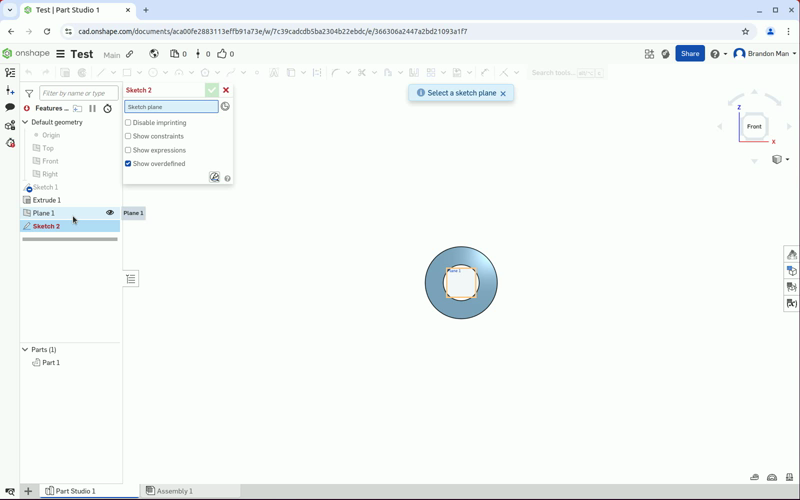
click(73, 215)
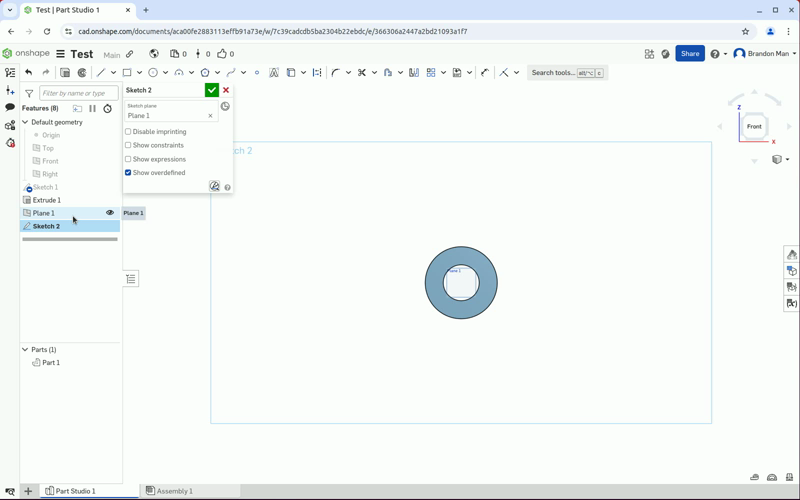
mouse_move(73, 352)
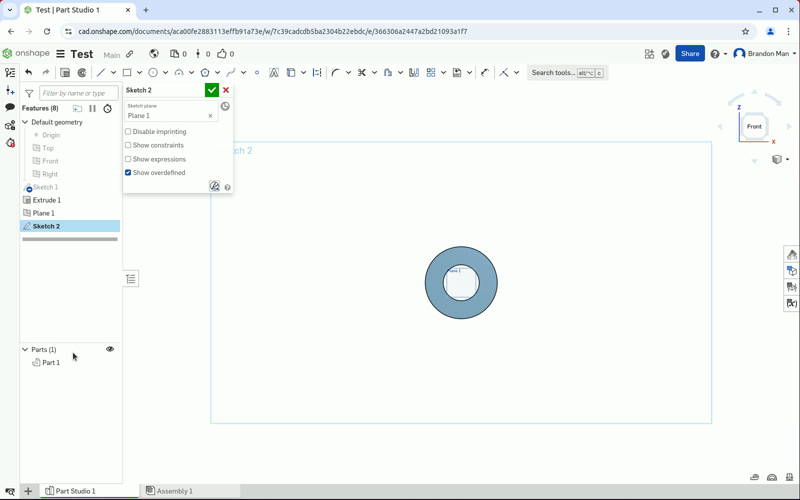
key(y)
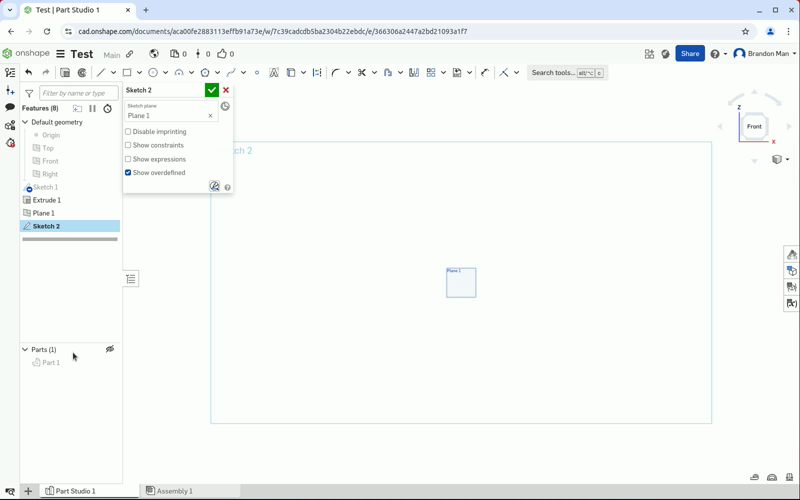
key(c)
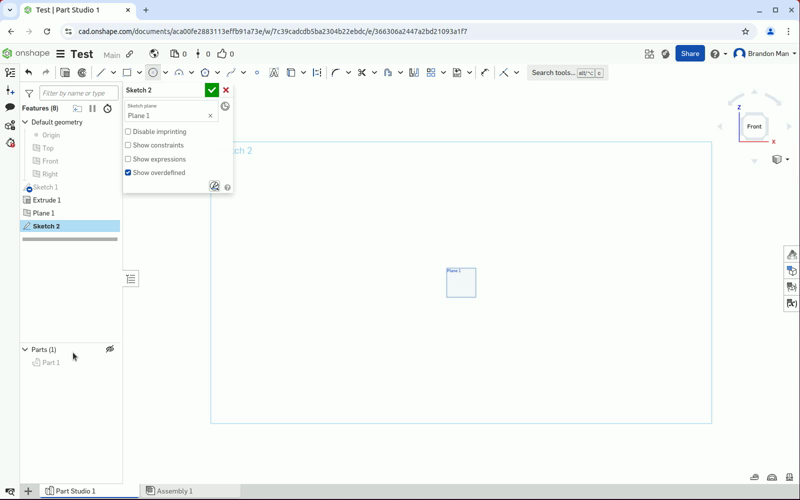
key_down(shift)
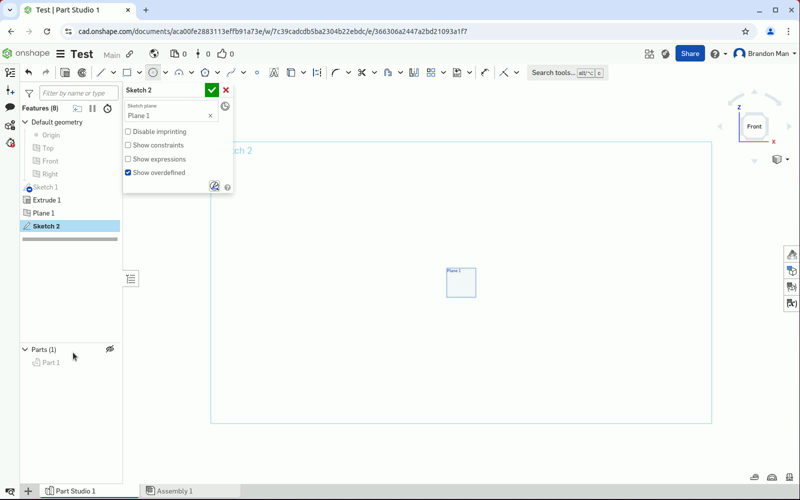
mouse_move(460, 282)
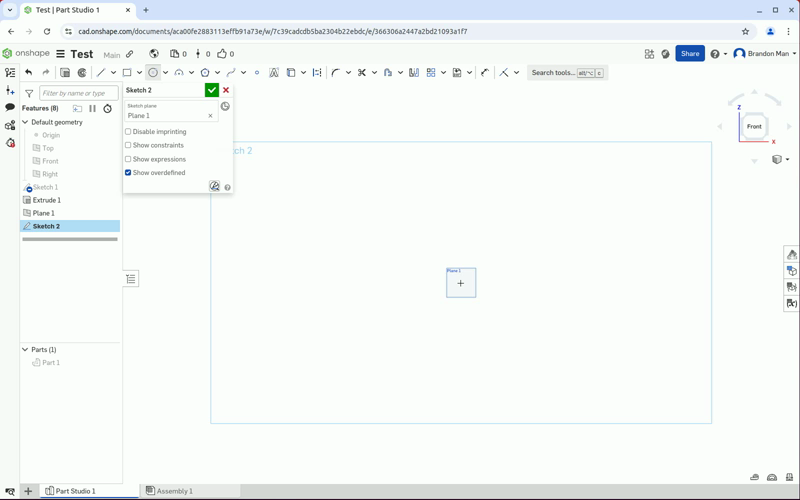
click(460, 282)
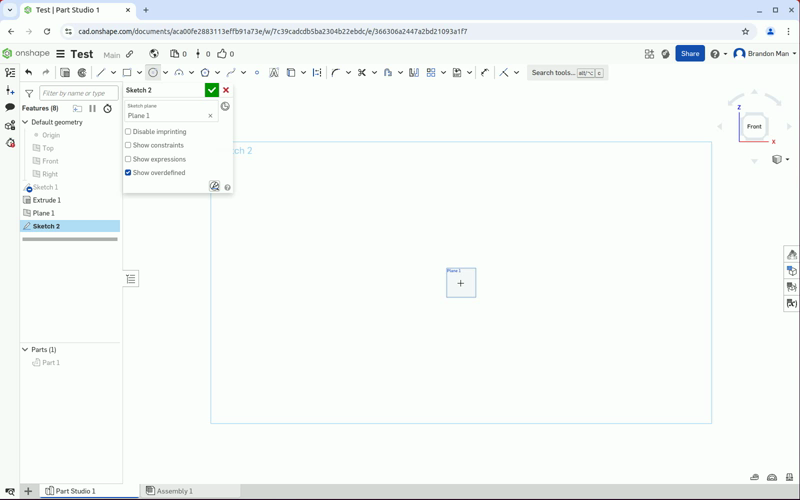
key_up(shift)
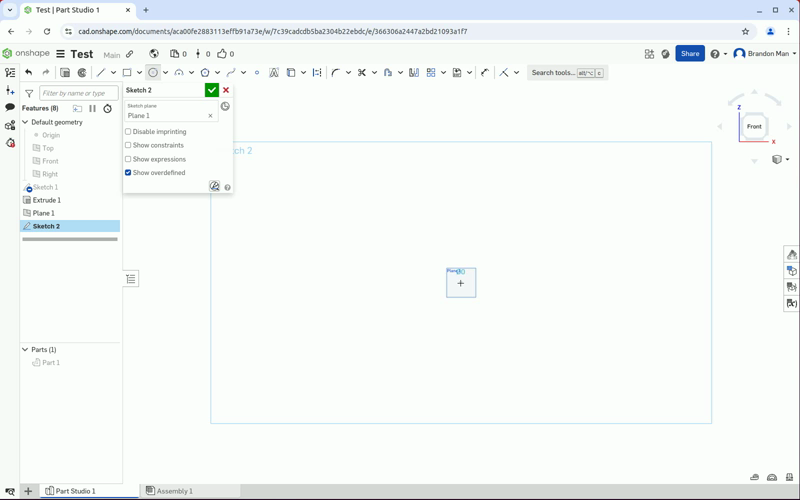
mouse_move(492, 282)
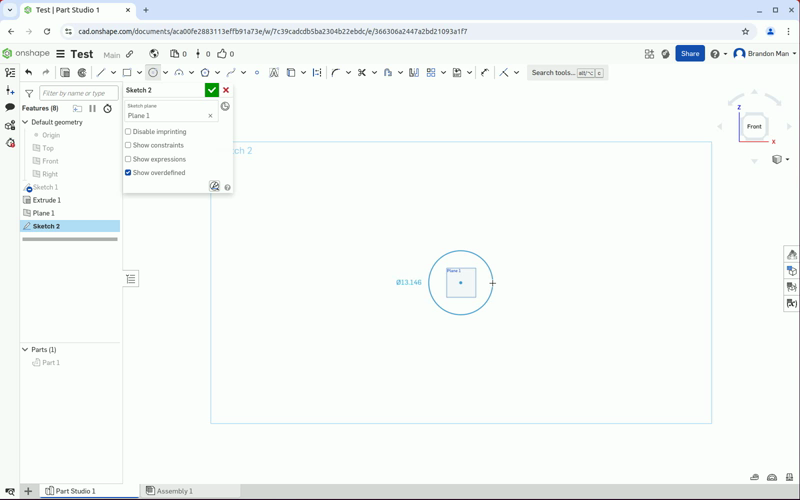
click(492, 282)
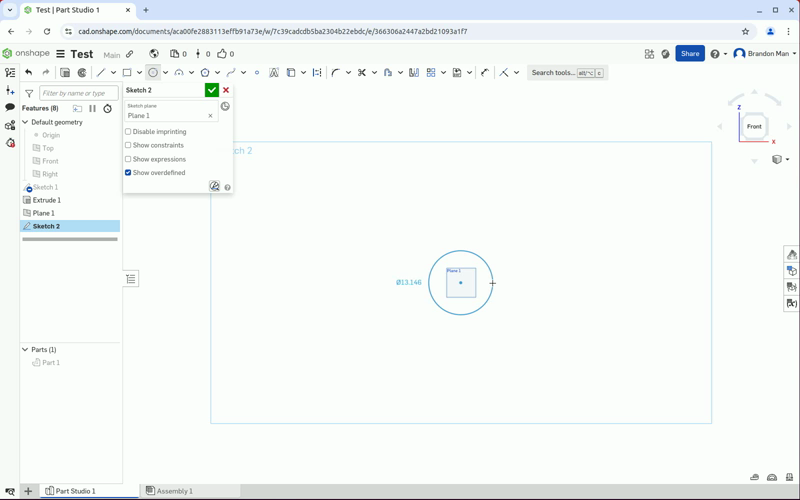
key(esc)
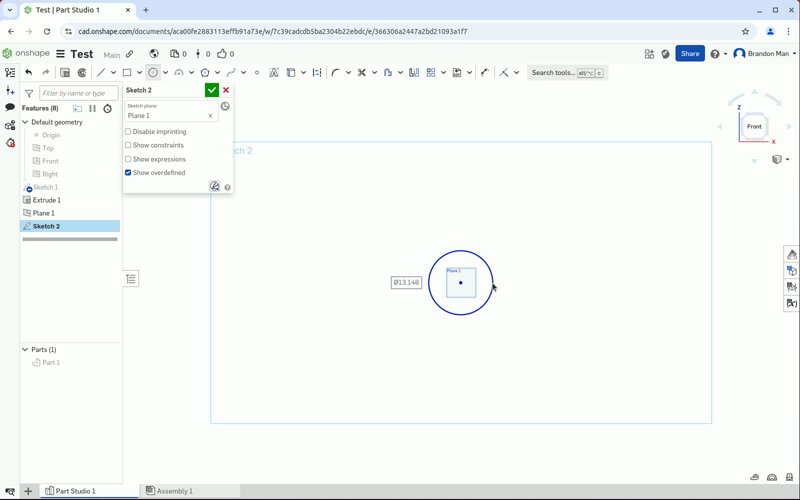
key(c)
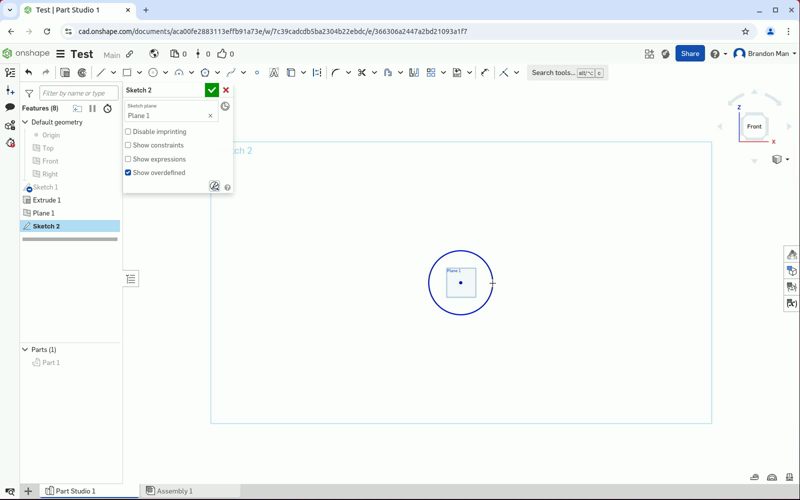
key_down(shift)
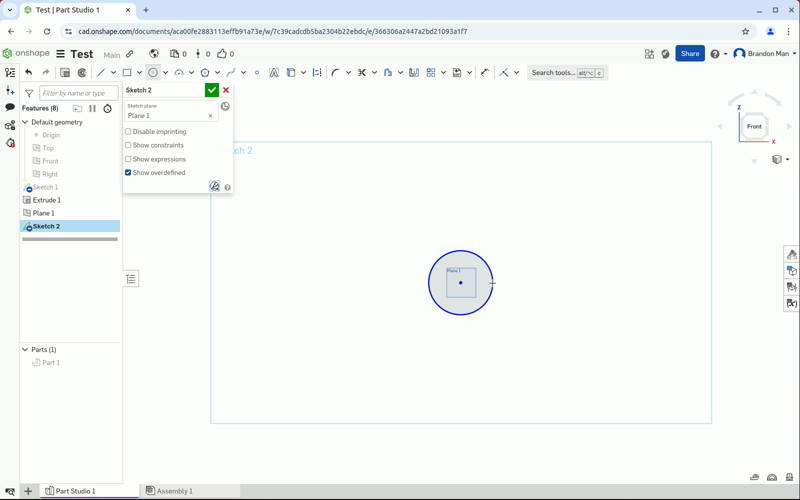
mouse_move(460, 282)
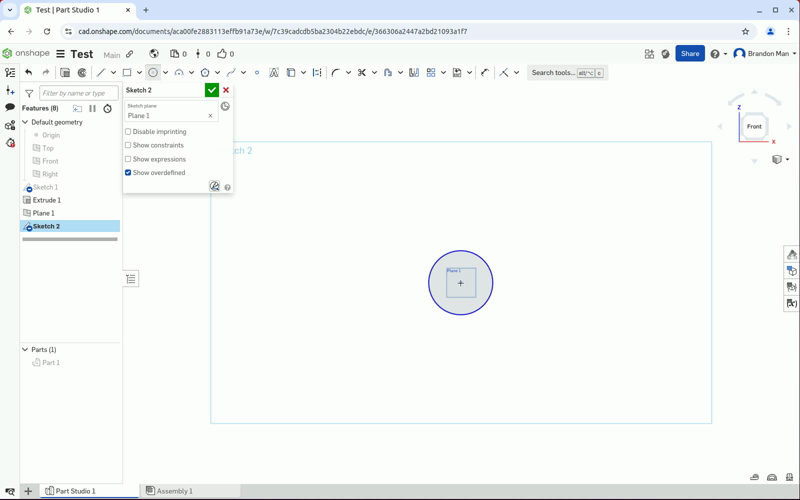
click(460, 282)
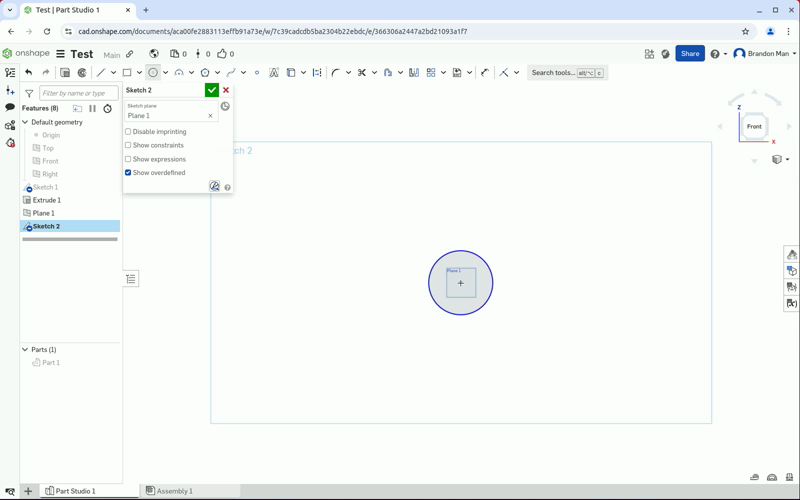
key_up(shift)
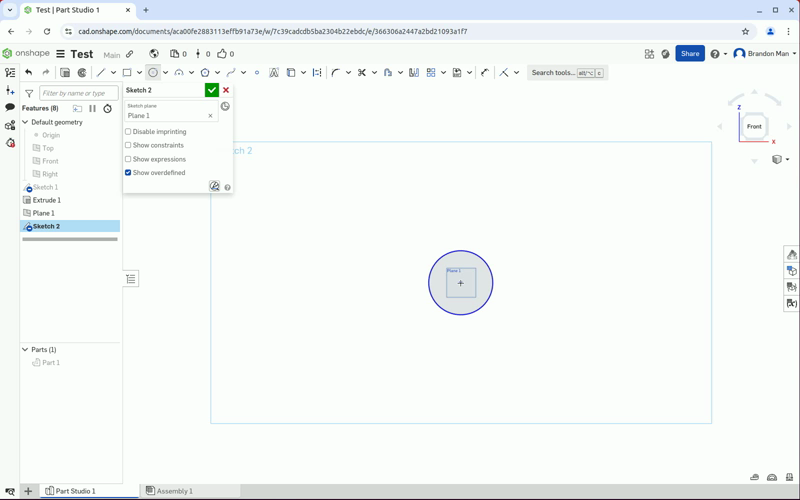
mouse_move(478, 282)
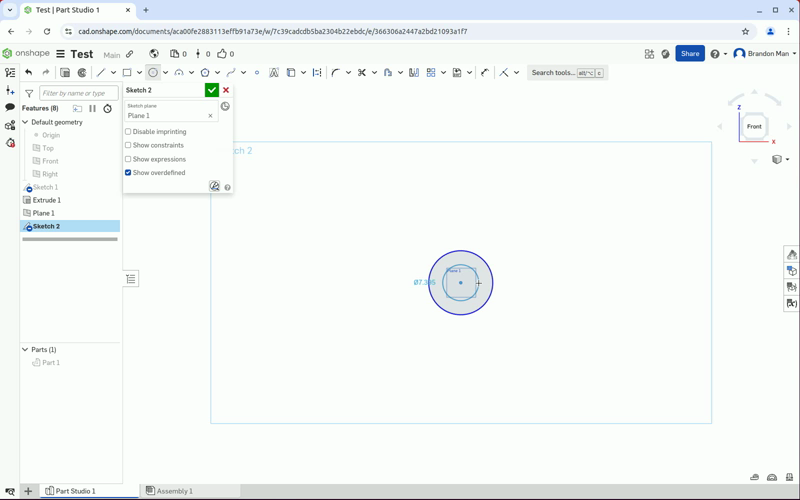
click(478, 282)
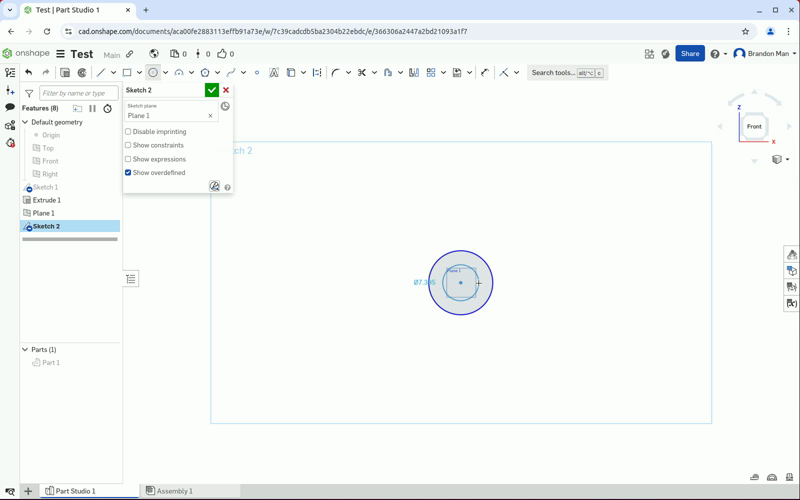
key(esc)
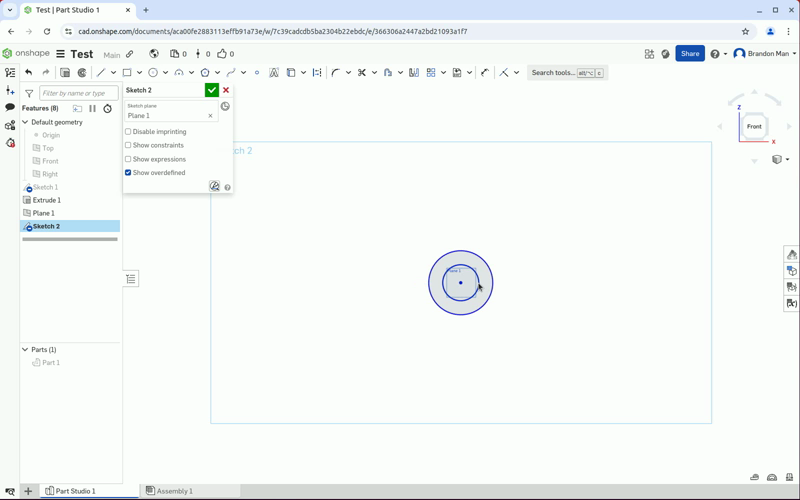
mouse_move(484, 296)
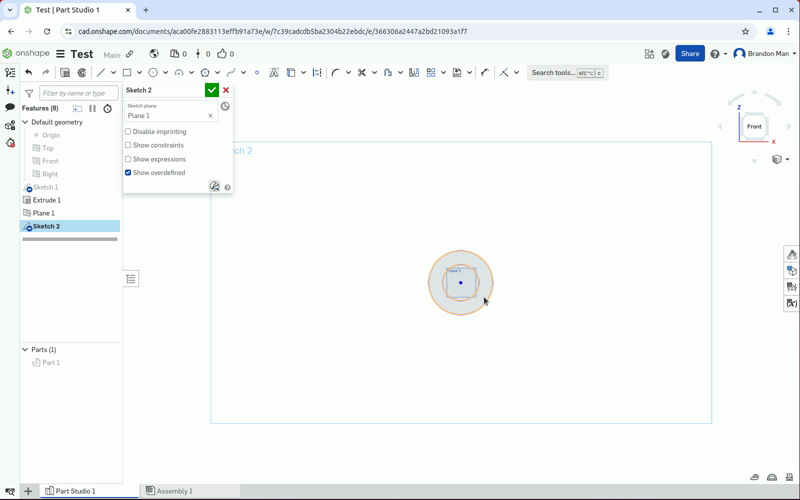
click(484, 296)
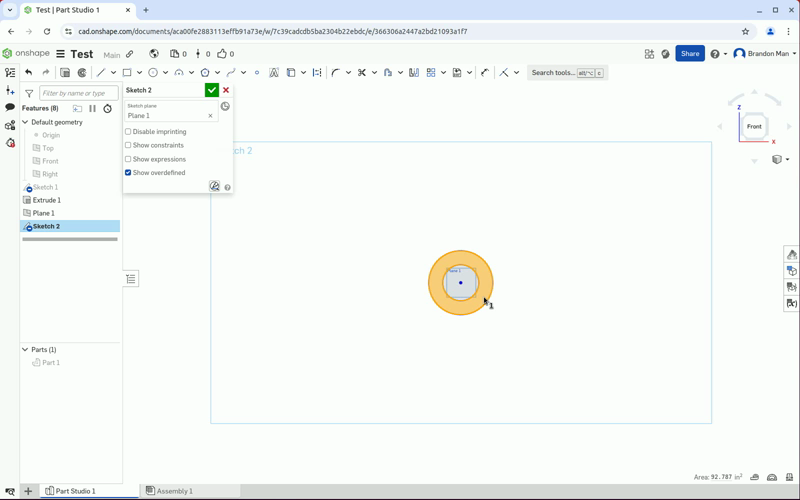
mouse_move(73, 352)
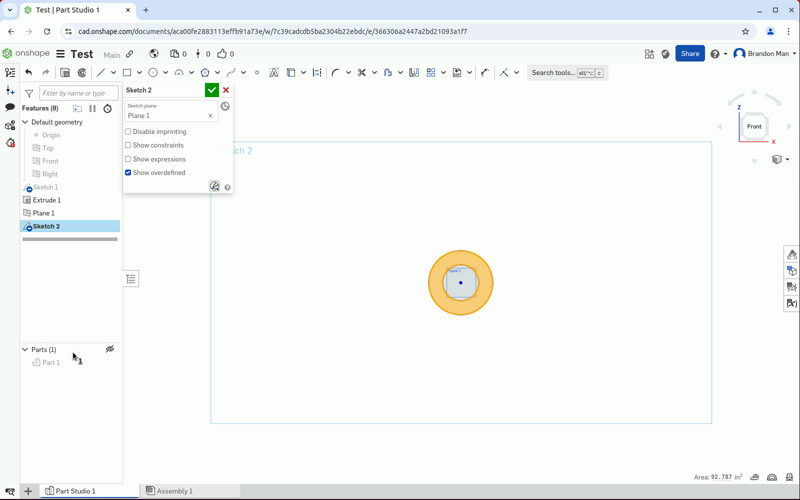
key(shift+y)
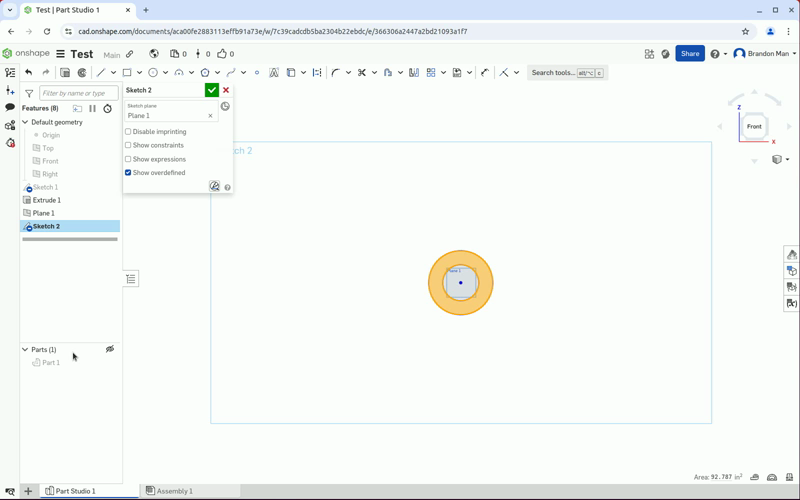
key(shift+e)
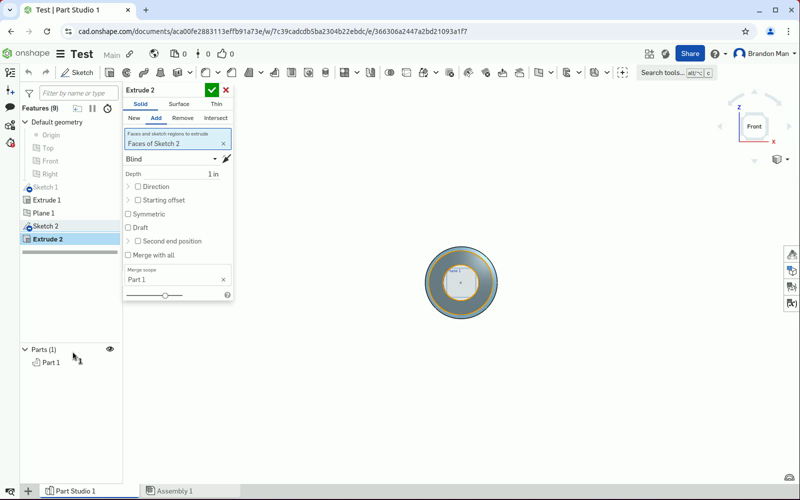
mouse_move(143, 106)
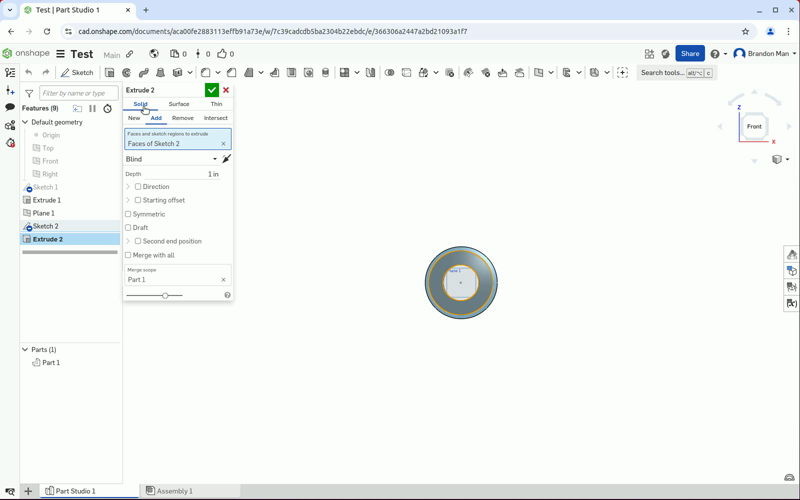
click(143, 106)
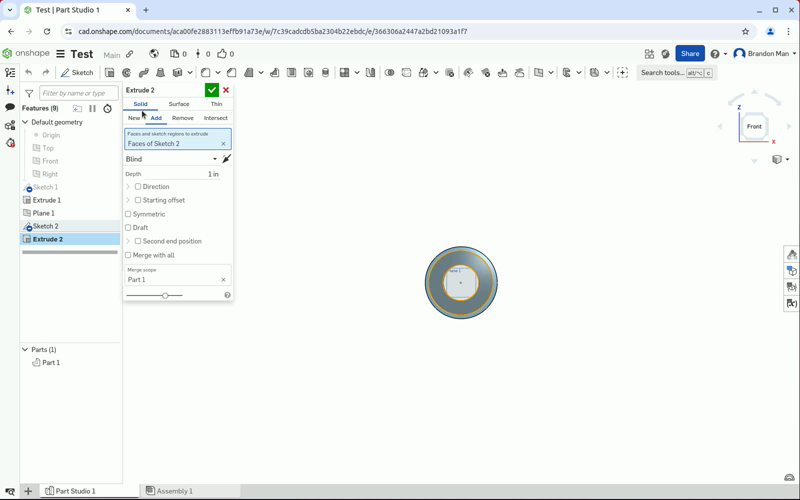
mouse_move(137, 120)
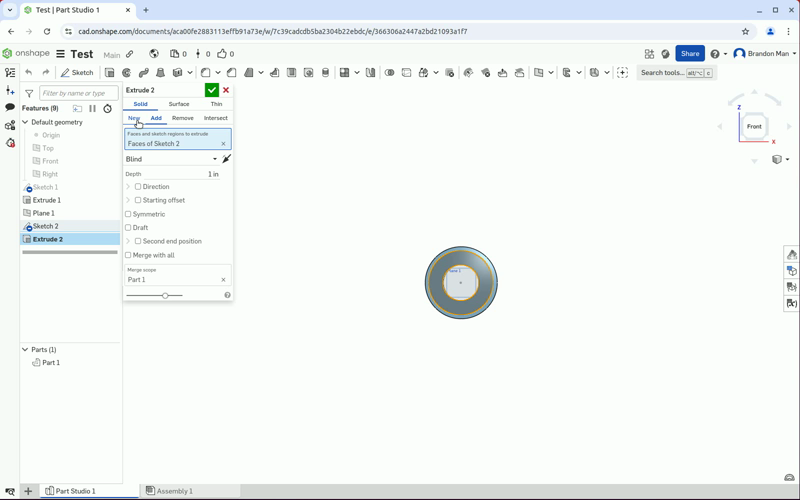
click(137, 120)
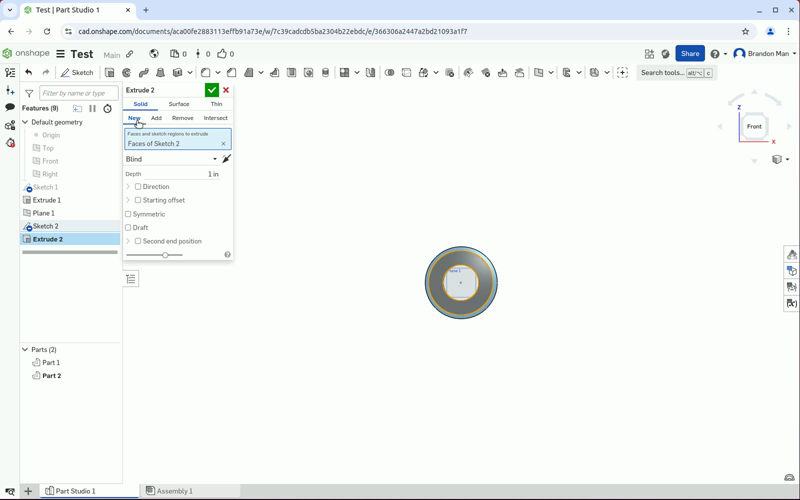
key(tab, 4)
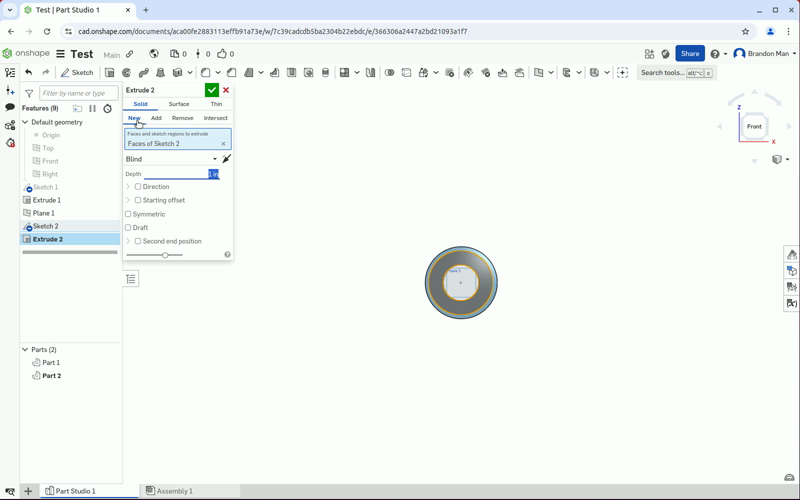
text(1.204)
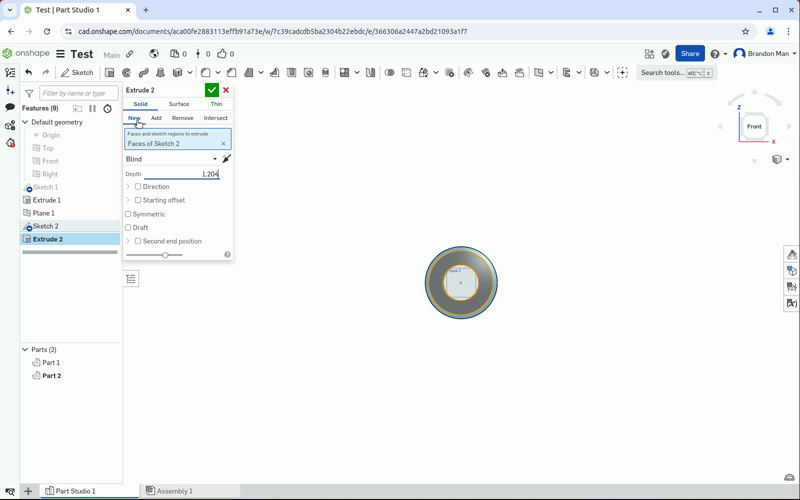
key(enter)
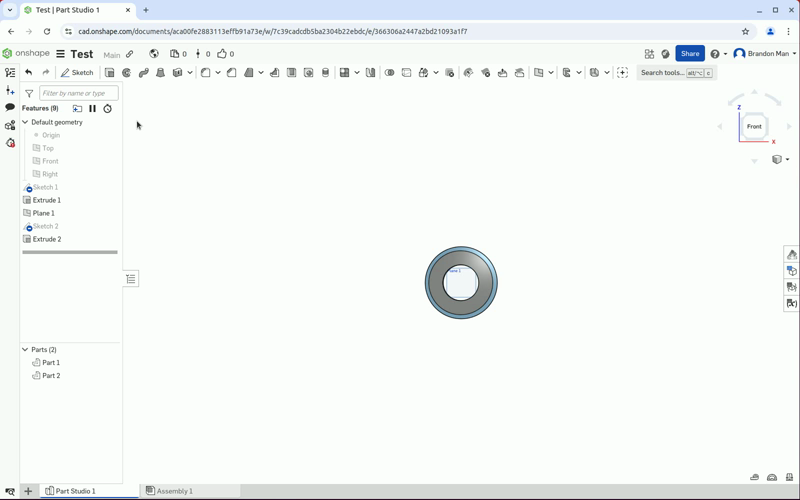
key(shift+h)
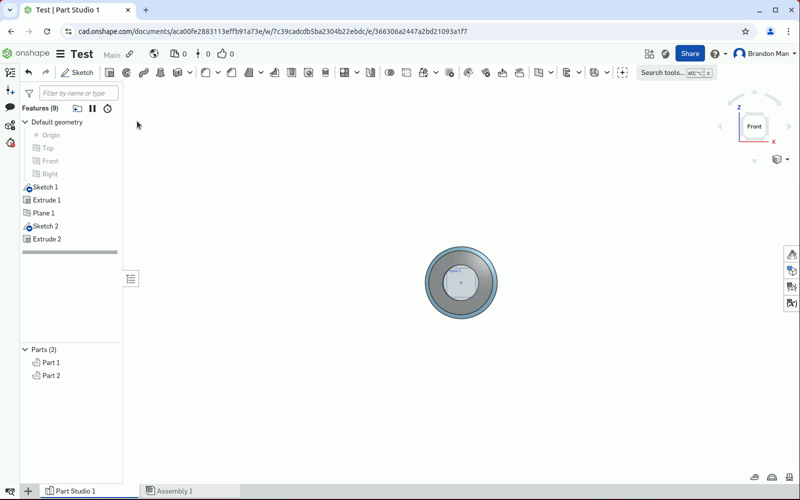
key(shift+h)
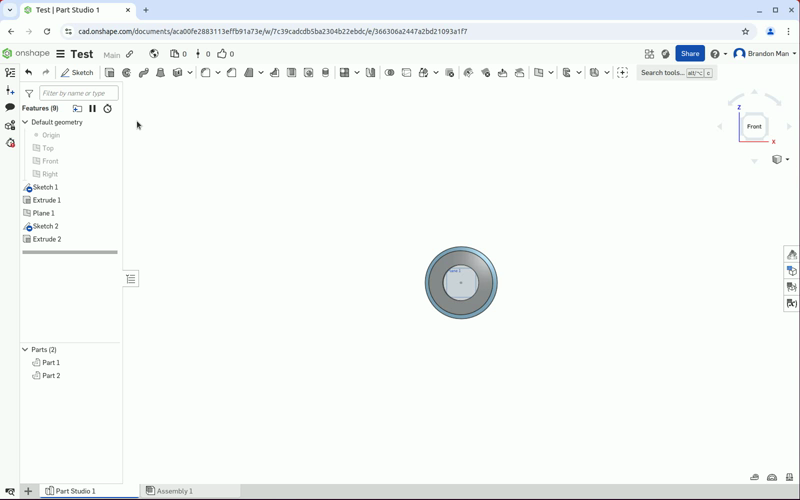
key(shift+7)
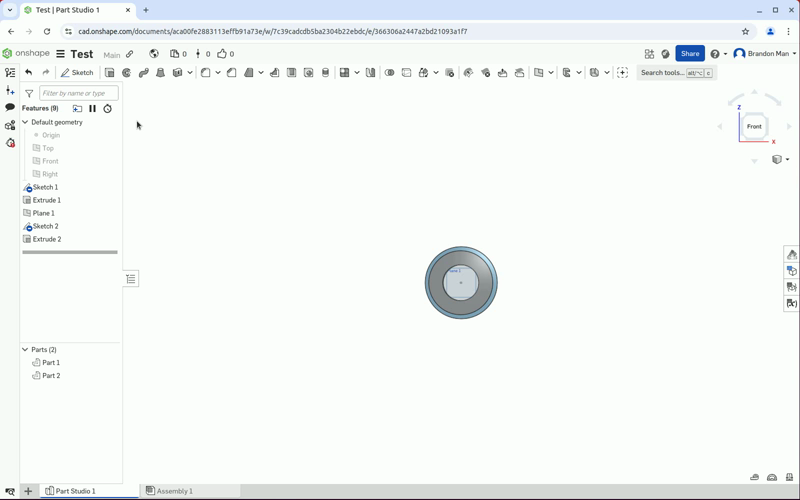
key(left, 2)
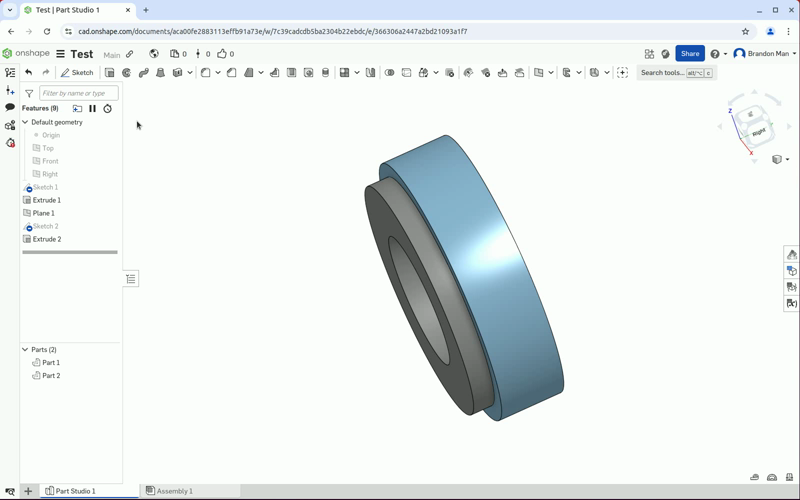
key(down, 2)
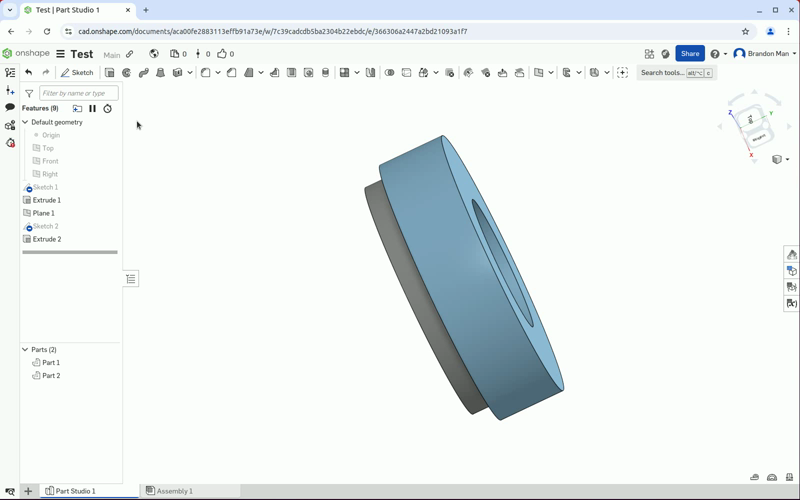
key(up, 2)
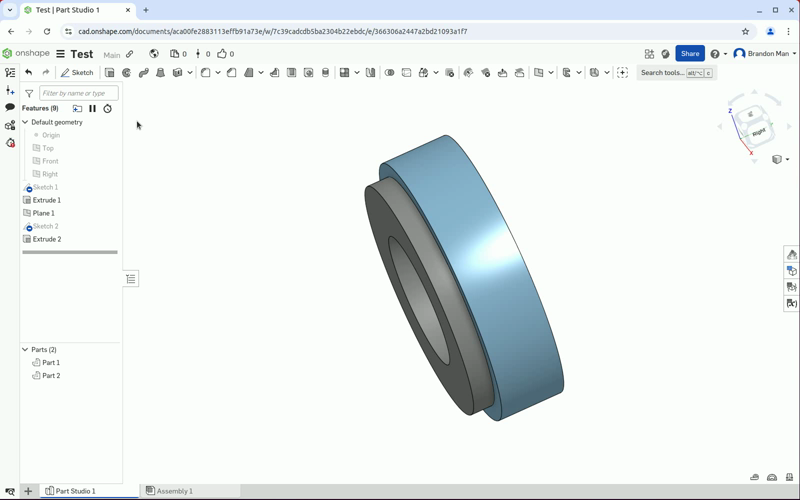
key(right, 2)
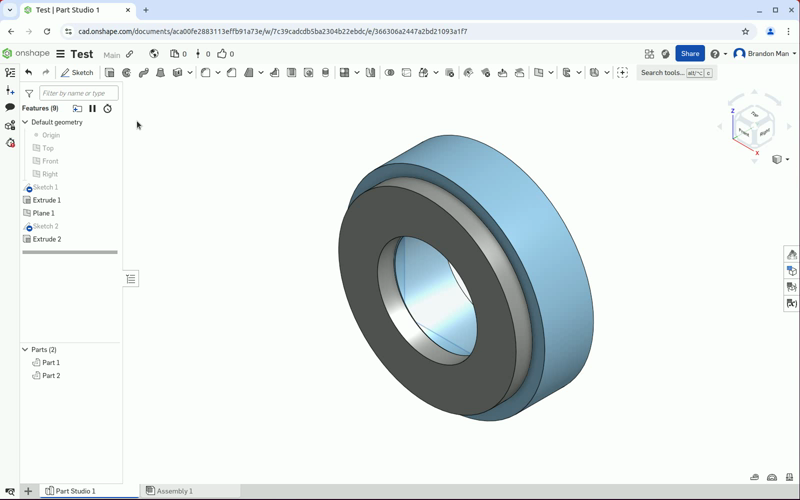
mouse_move(73, 189)
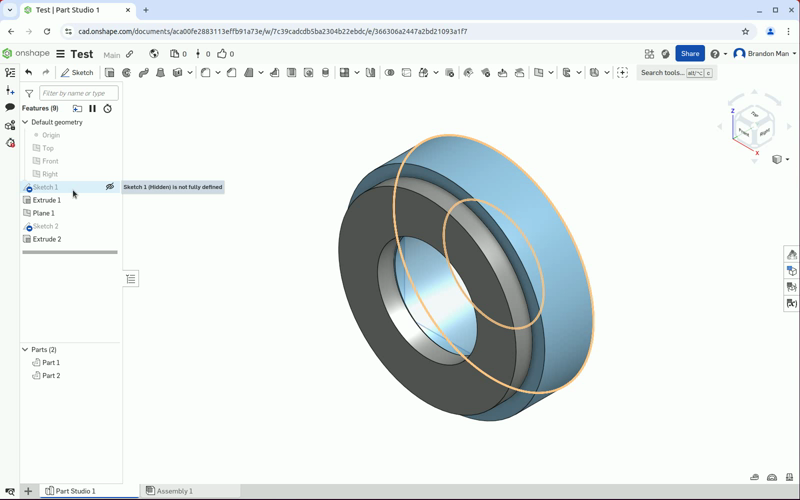
click(73, 189)